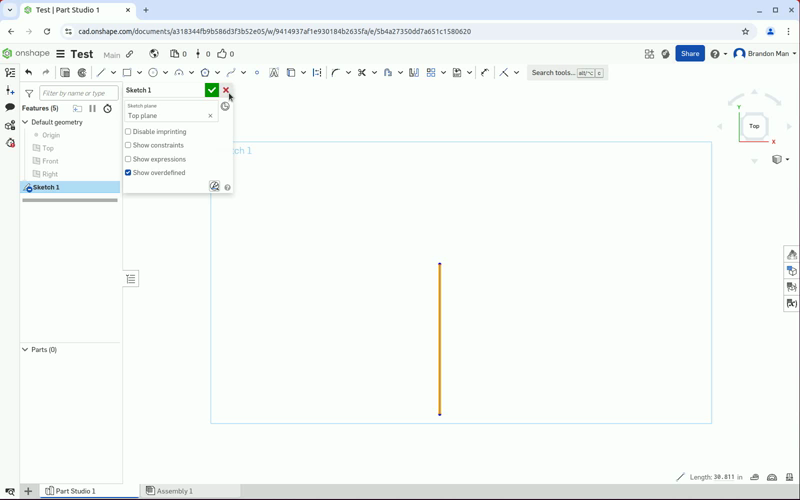
key(shift+h)
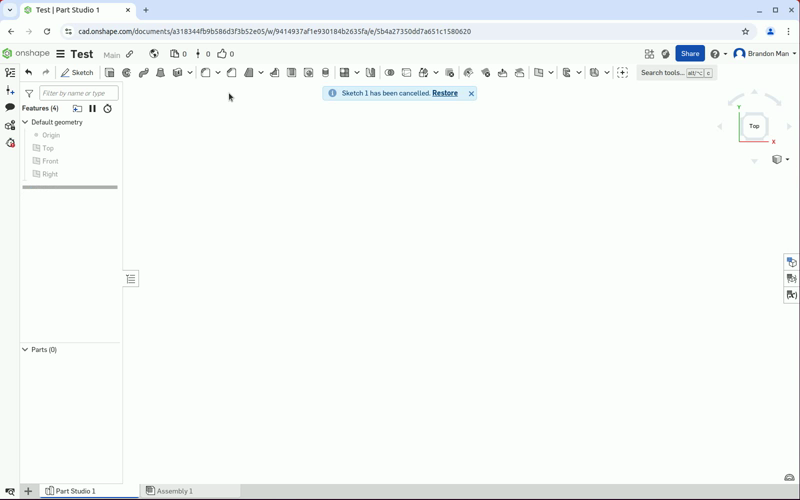
mouse_move(73, 352)
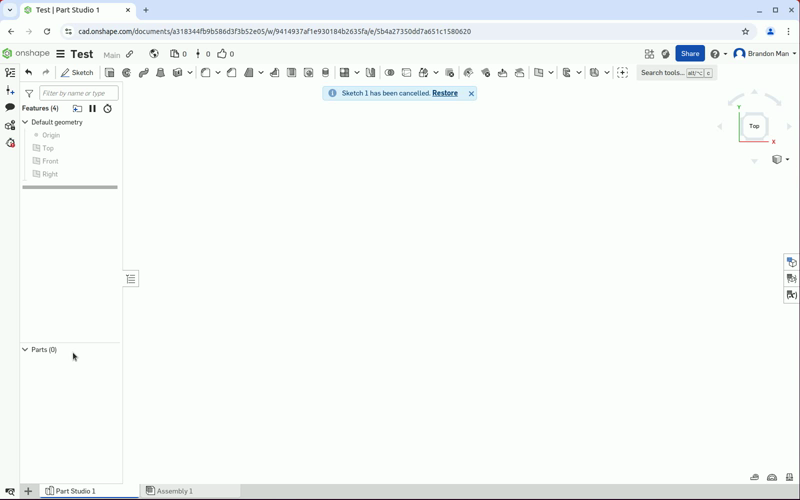
key(y)
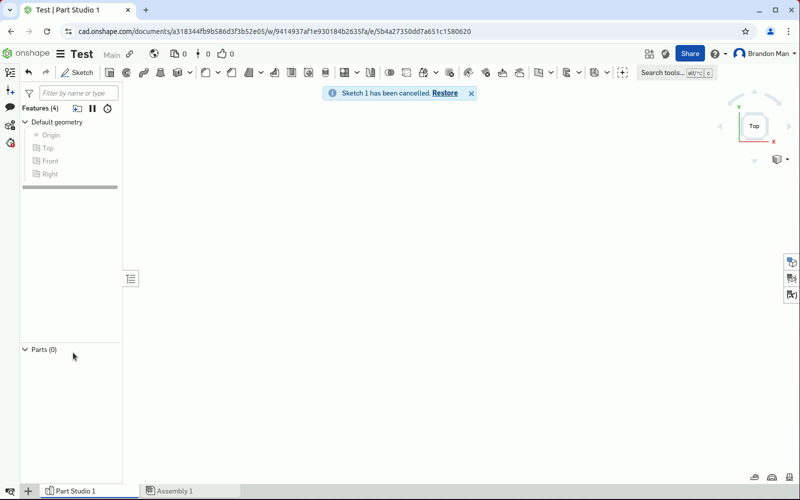
key(shift+p)
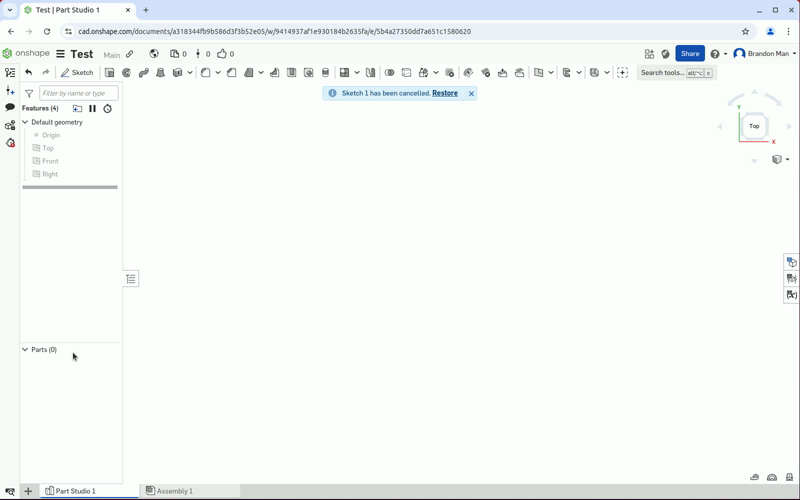
key(space)
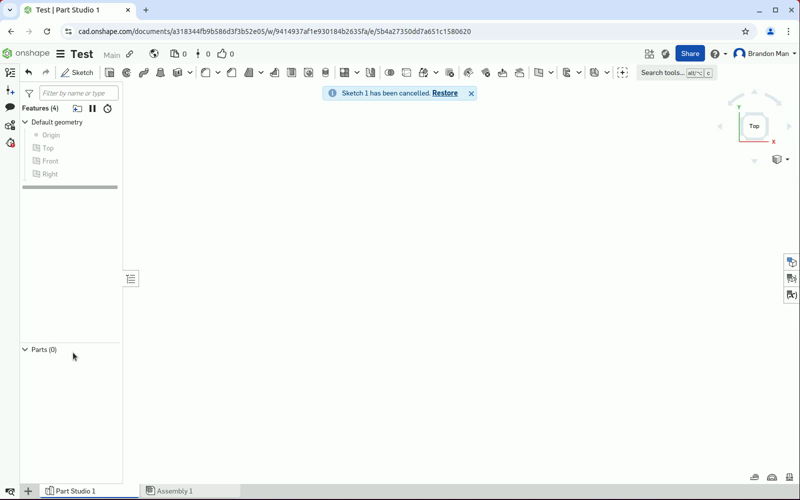
key_down(shift)
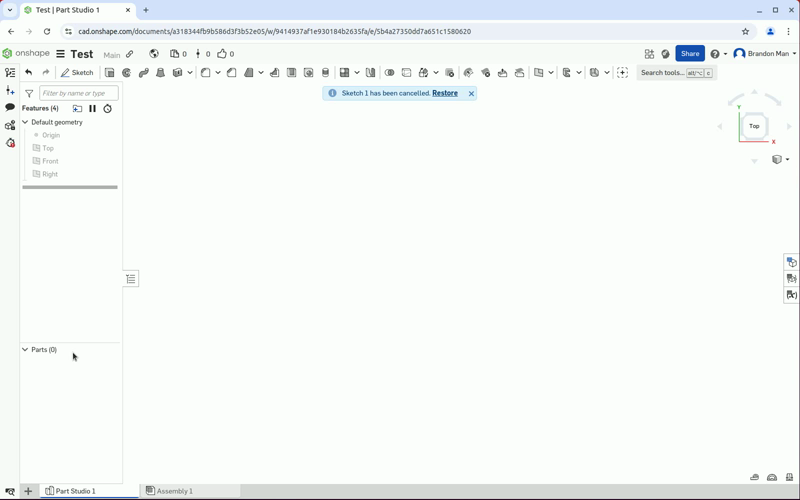
key(up)
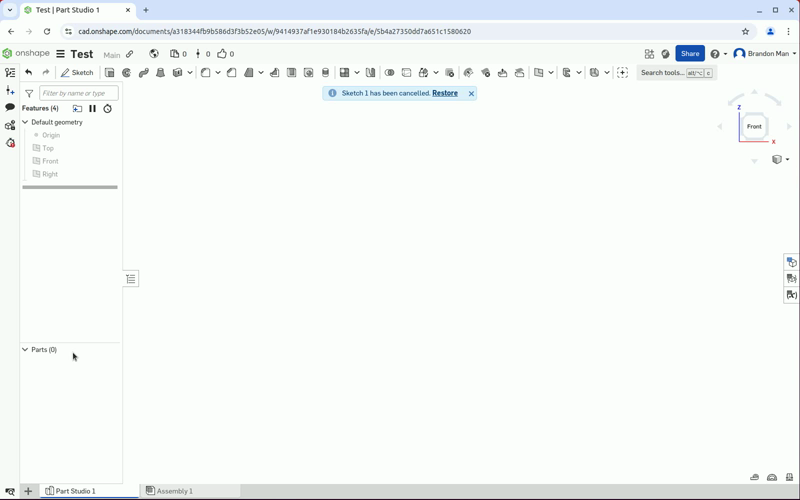
key_up(shift)
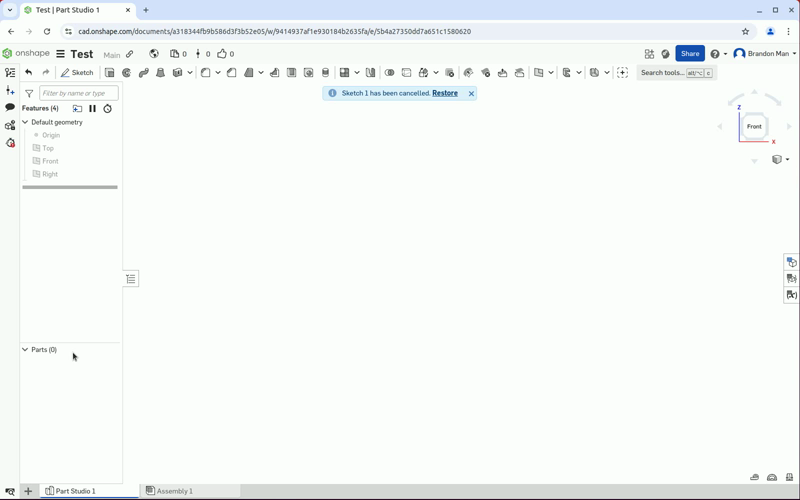
mouse_move(73, 352)
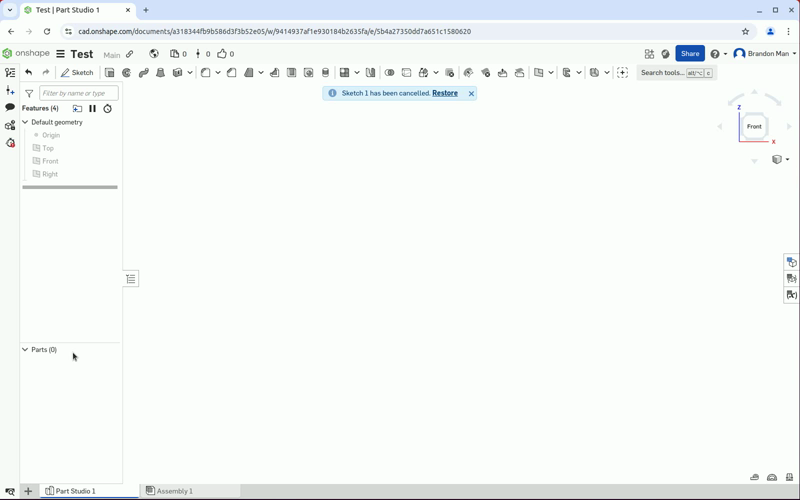
key(shift+y)
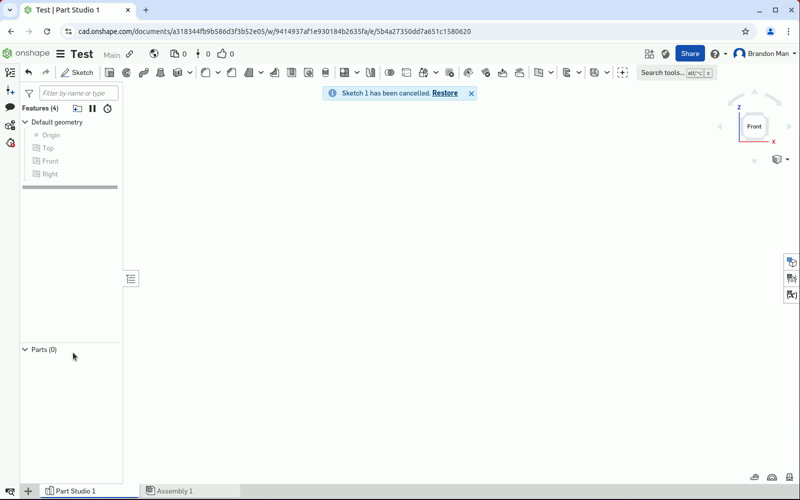
key(shift+s)
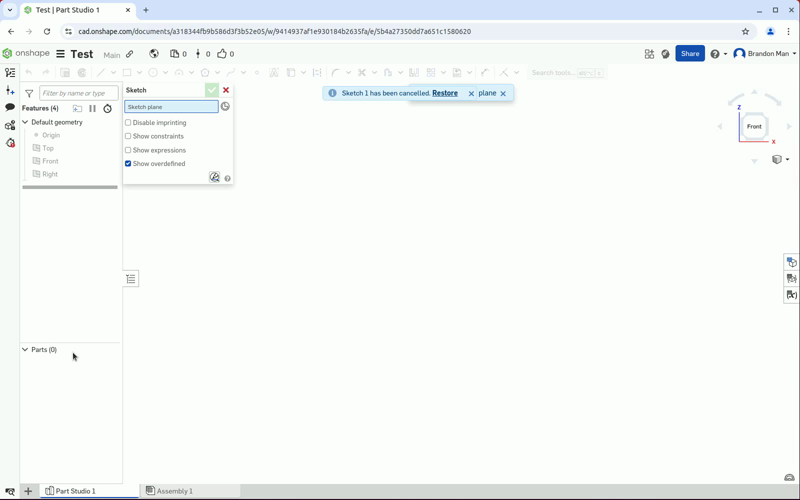
mouse_move(73, 163)
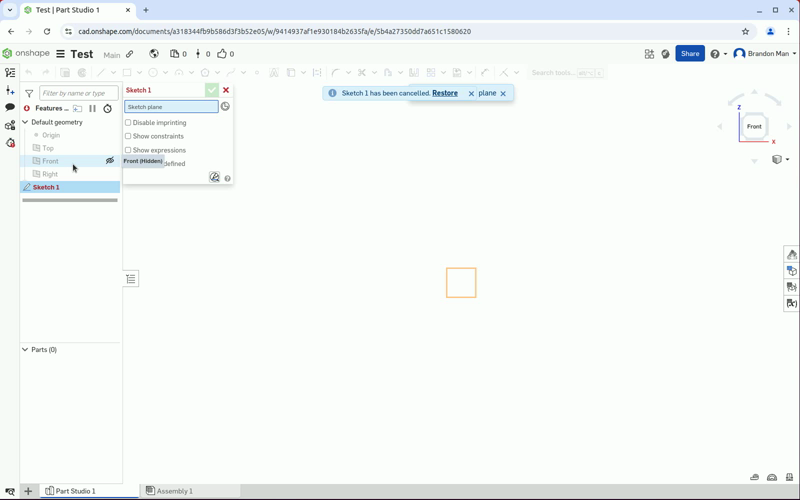
click(73, 163)
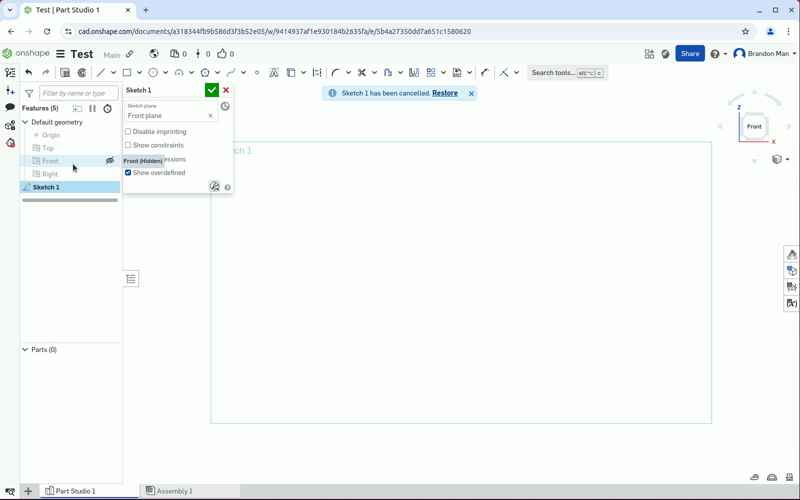
mouse_move(73, 352)
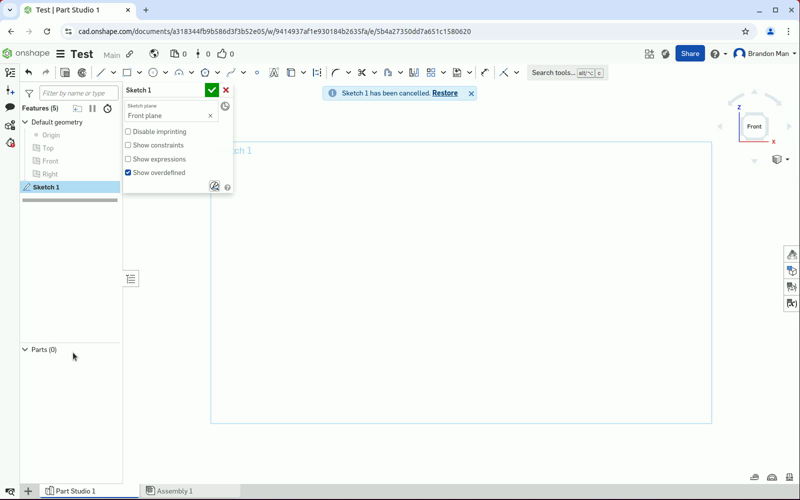
key(y)
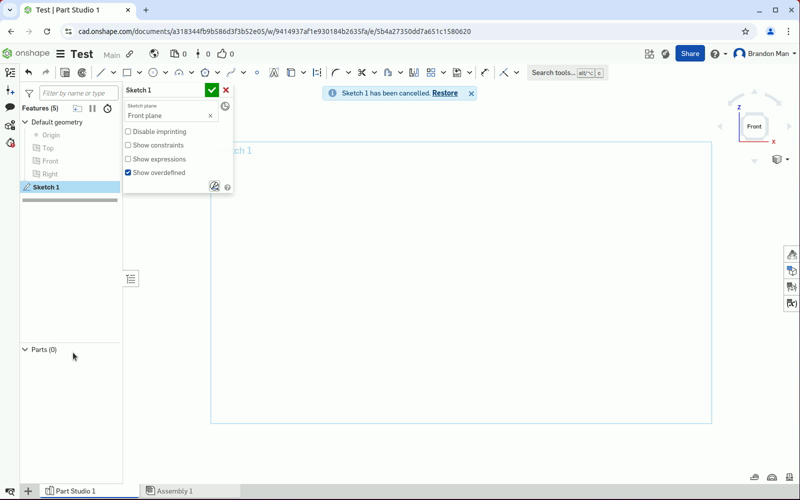
key(c)
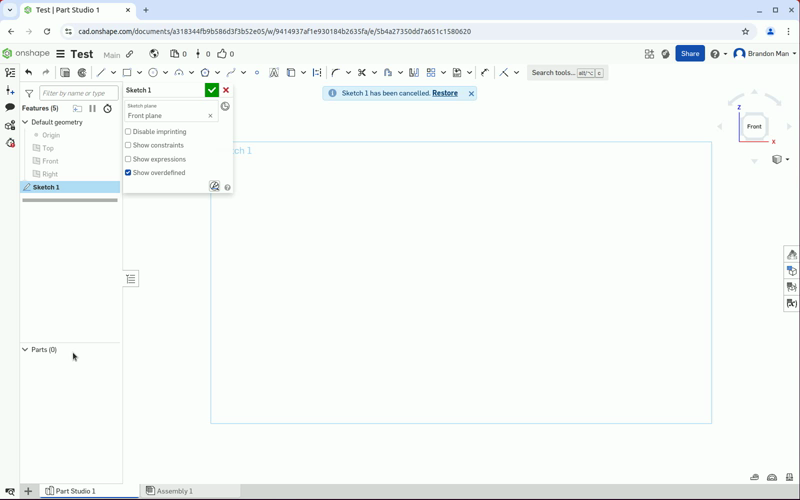
key_down(shift)
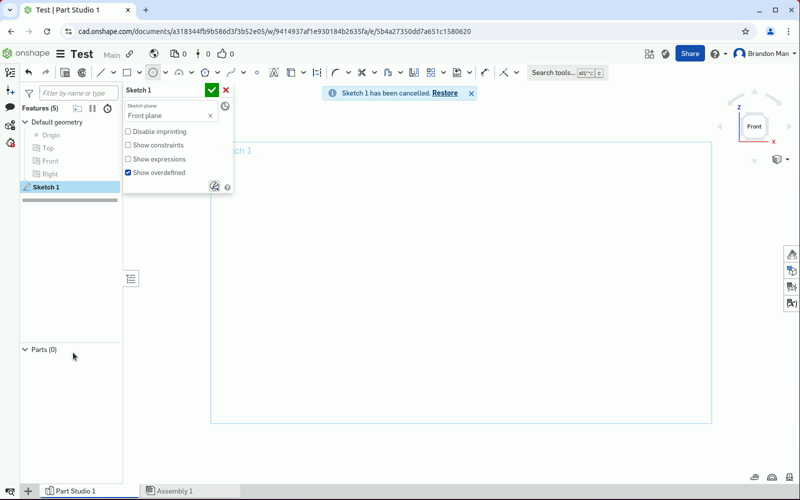
mouse_move(461, 282)
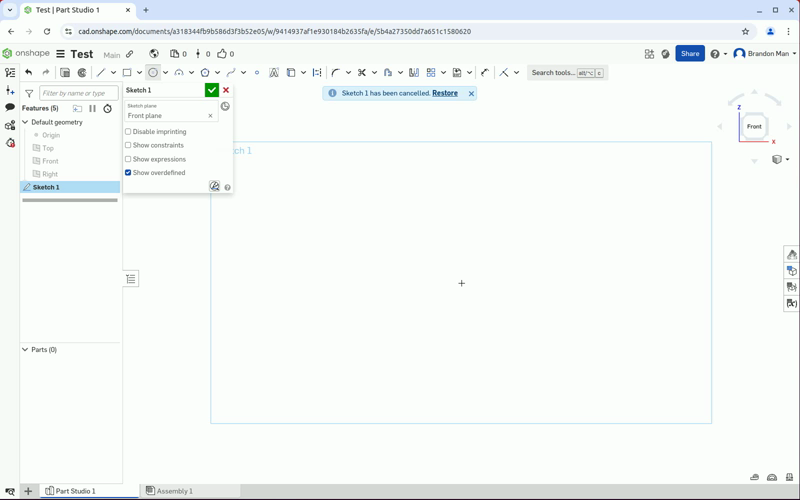
click(461, 282)
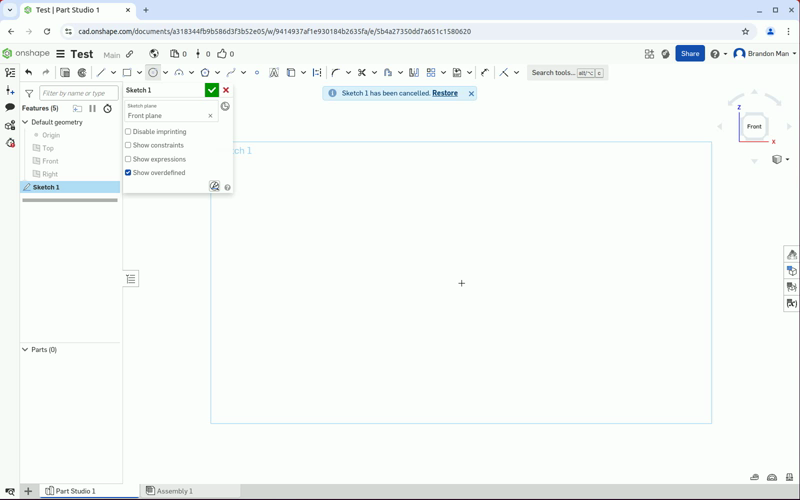
key_up(shift)
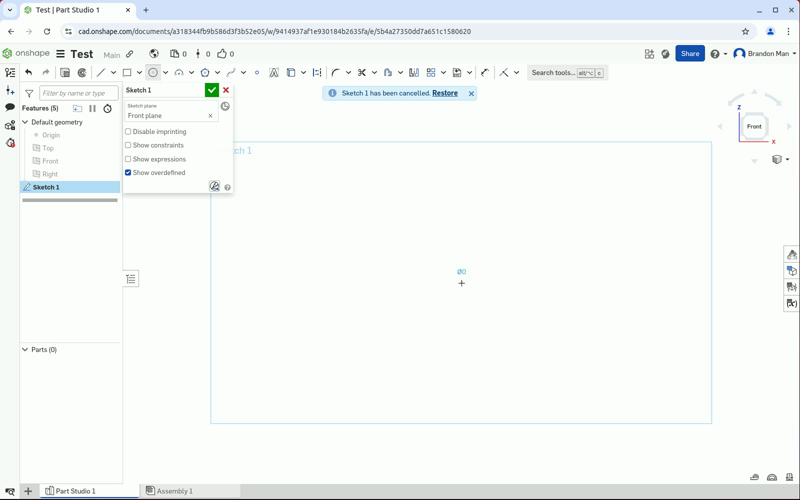
mouse_move(499, 282)
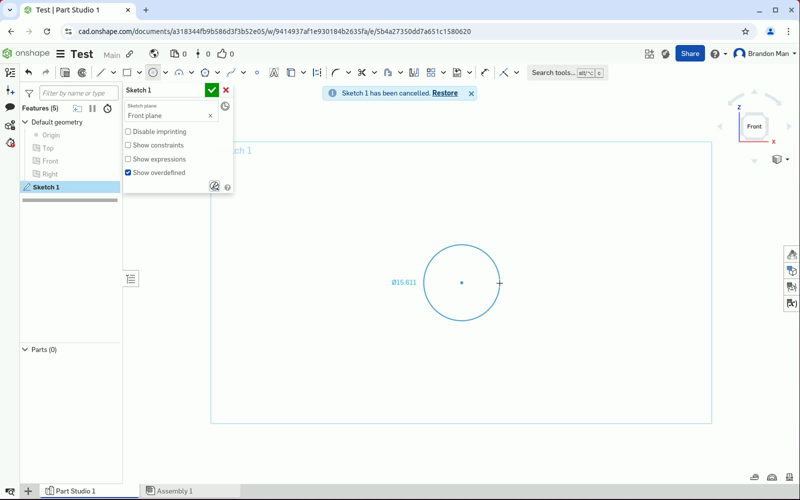
click(499, 282)
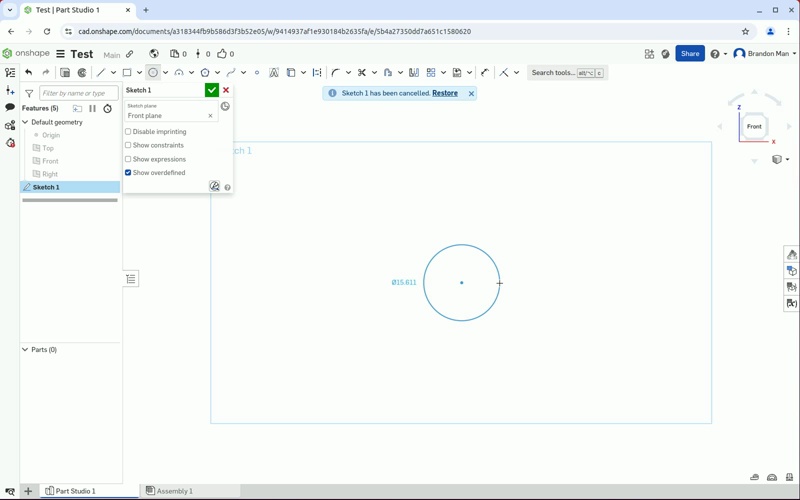
key(esc)
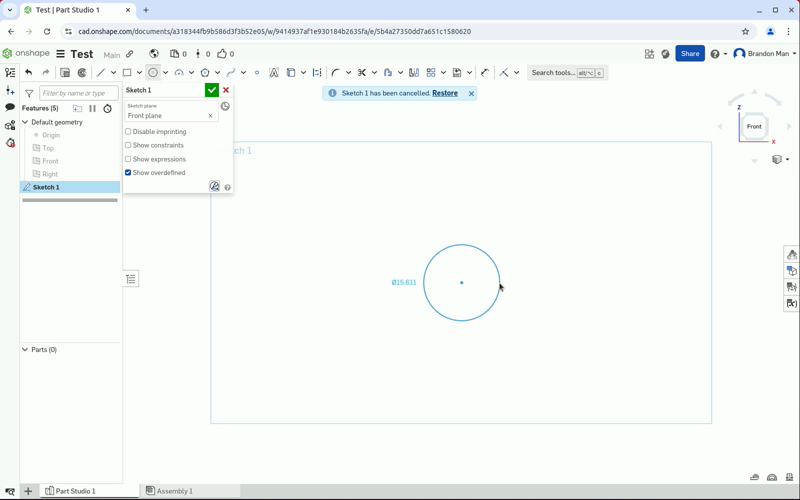
mouse_move(470, 264)
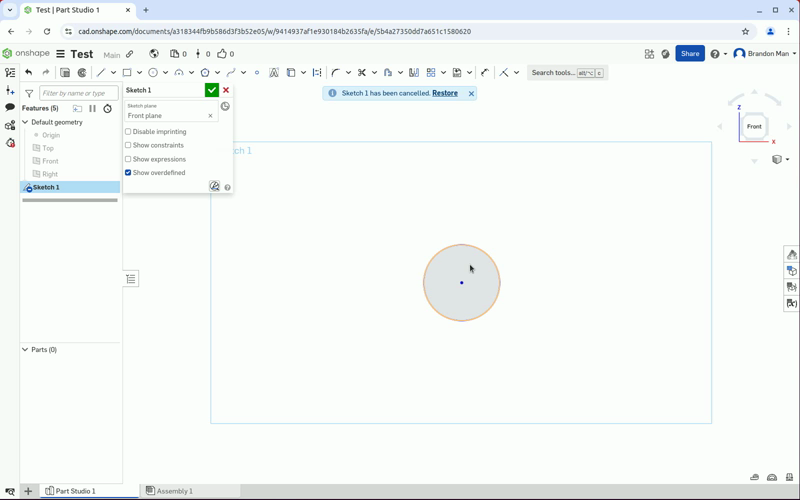
click(470, 264)
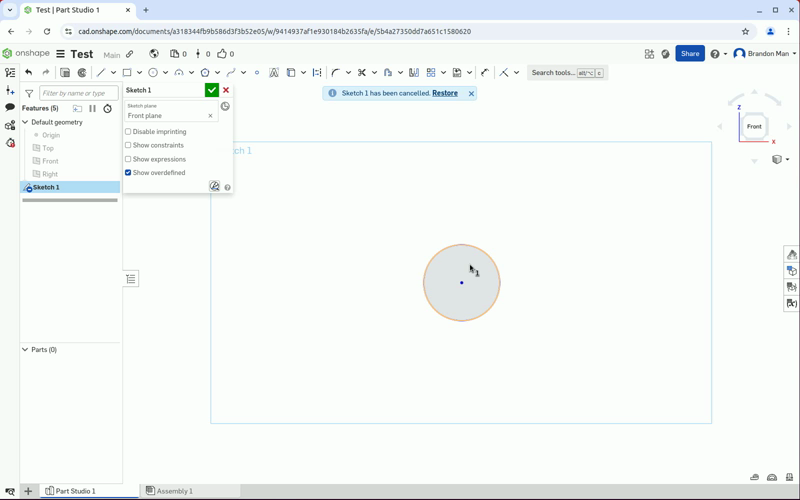
mouse_move(73, 352)
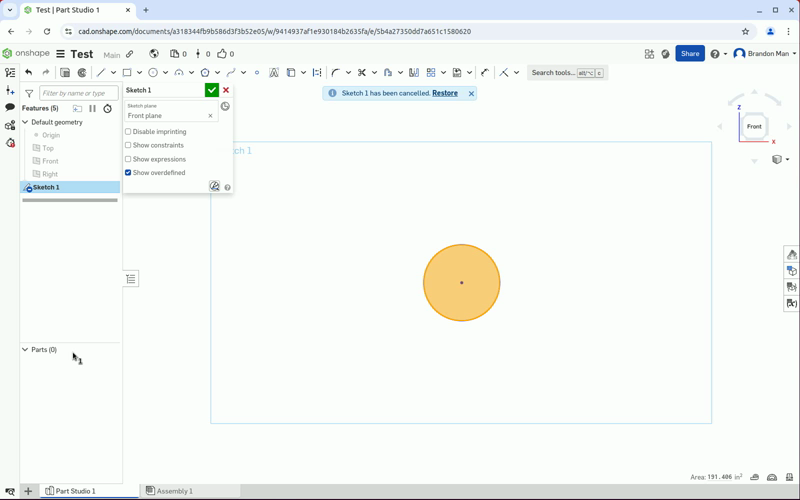
key(shift+y)
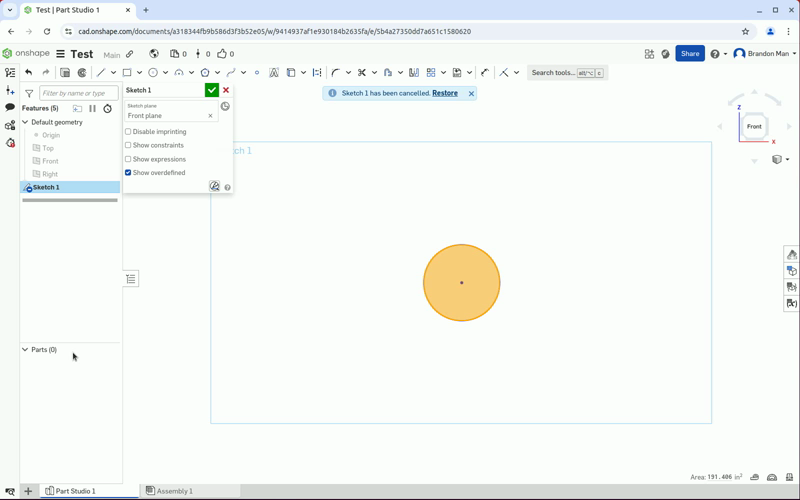
key(shift+e)
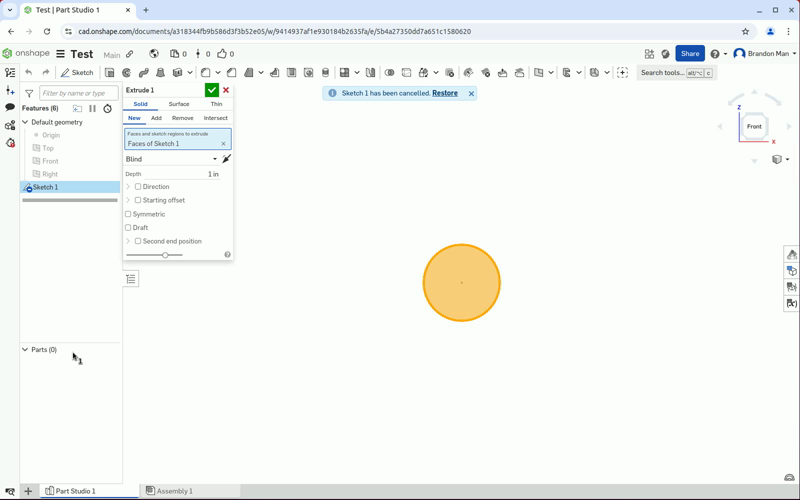
mouse_move(143, 106)
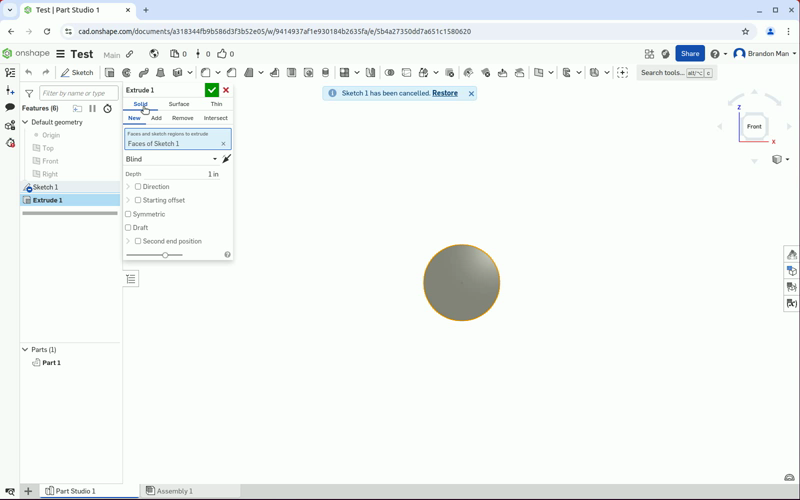
click(143, 106)
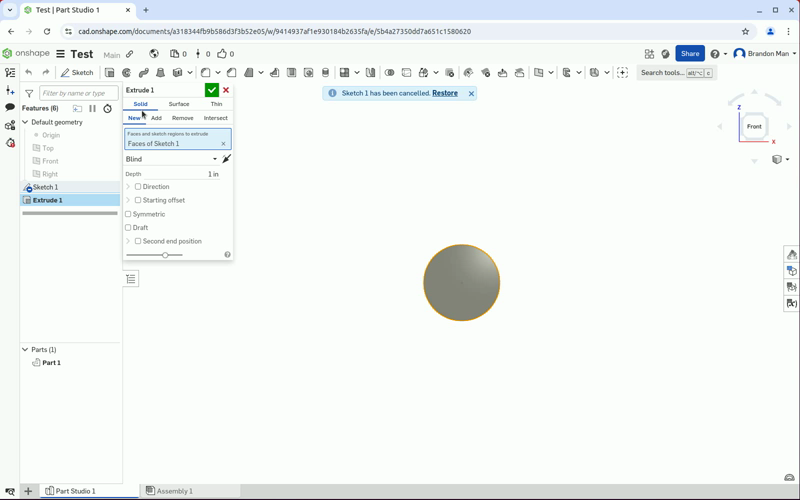
mouse_move(137, 120)
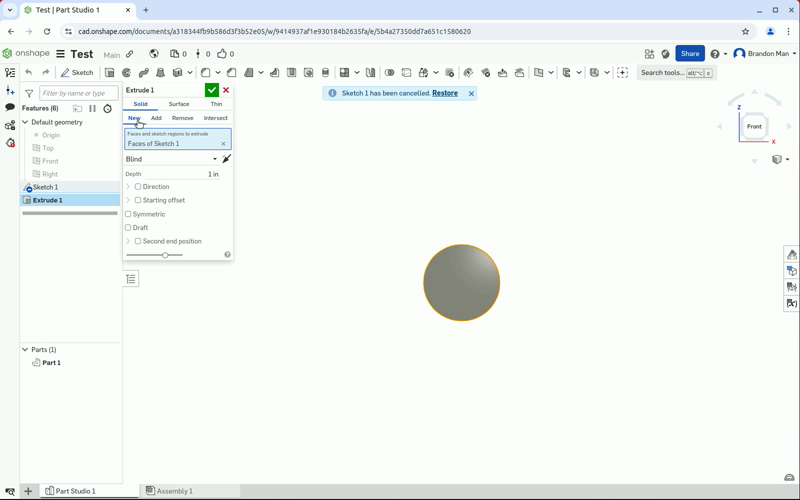
click(137, 120)
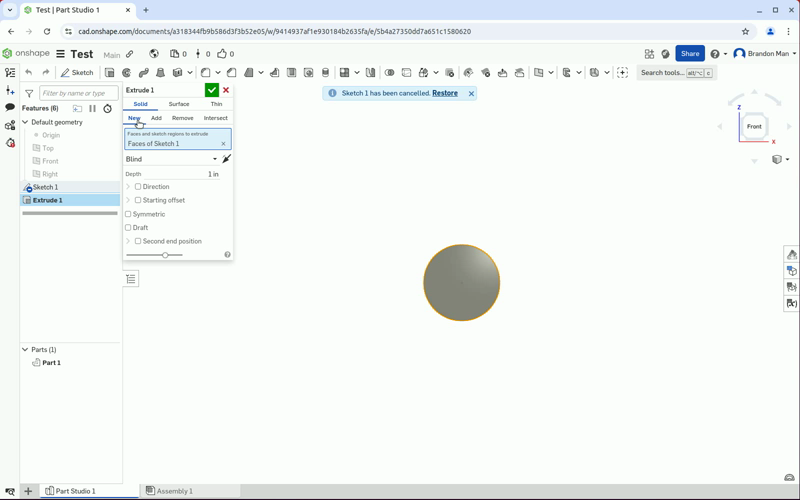
key(tab, 4)
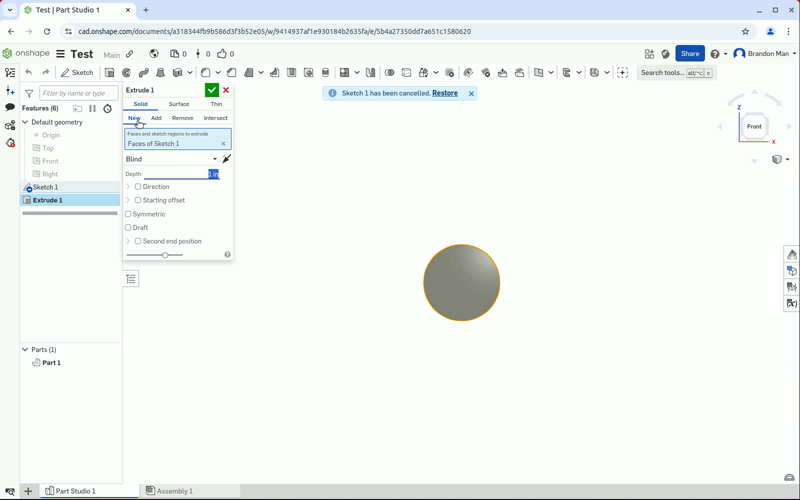
text(23.108)
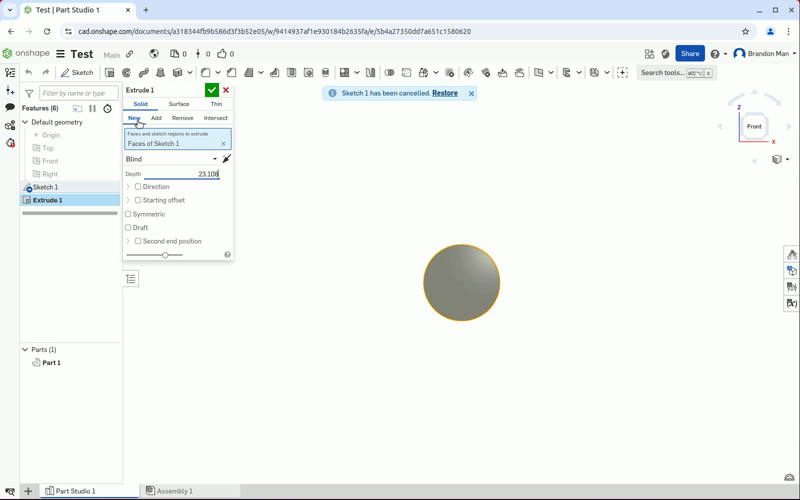
key(enter)
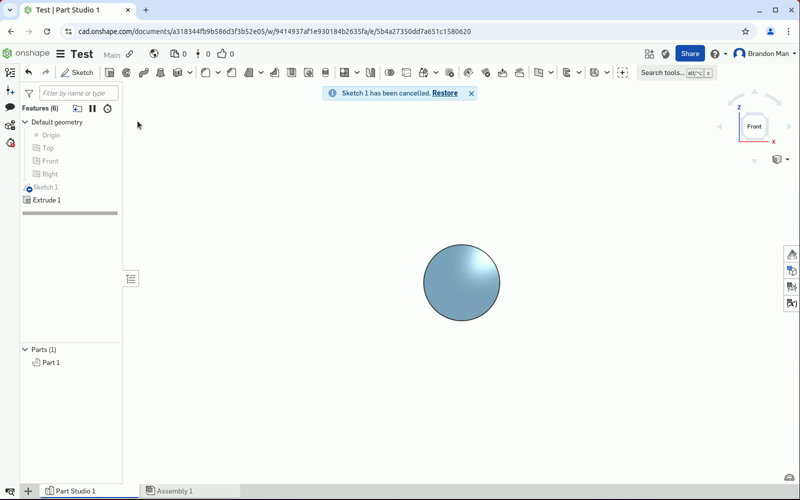
key(shift+h)
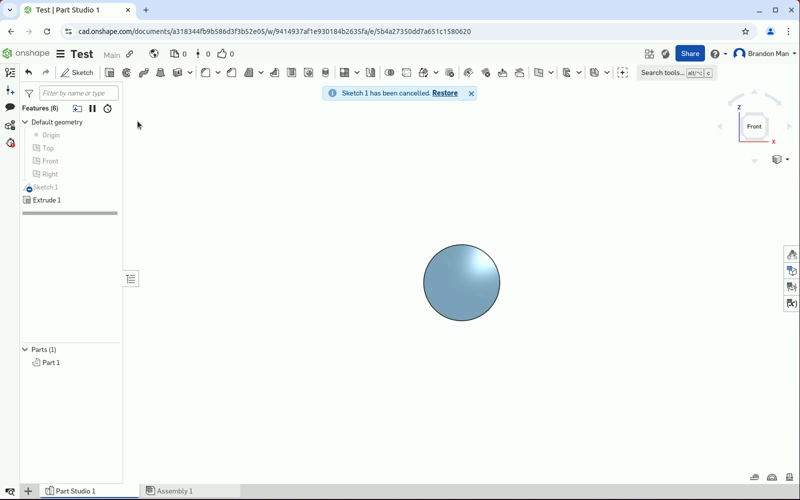
key(shift+h)
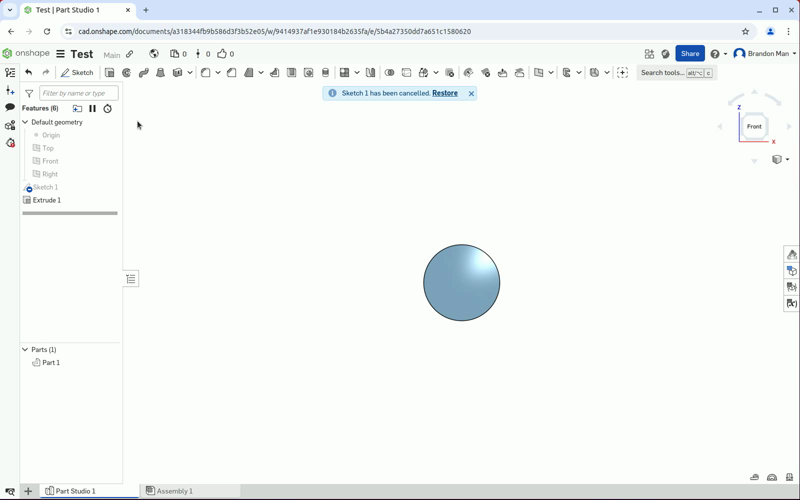
mouse_move(73, 189)
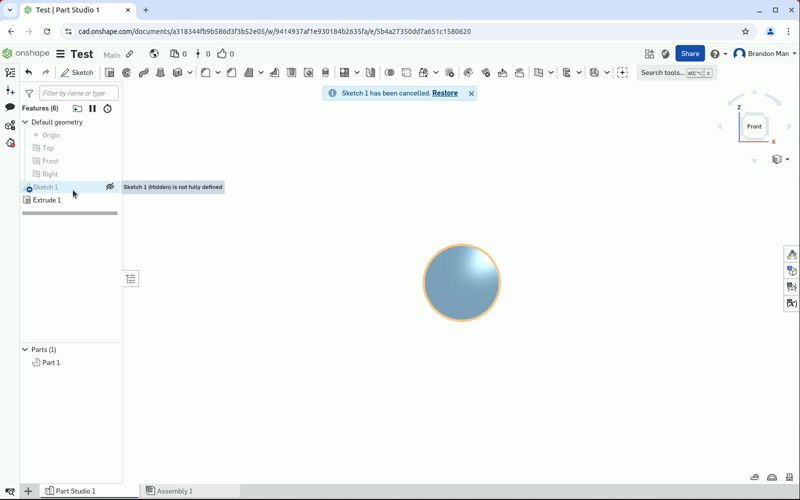
click(73, 189)
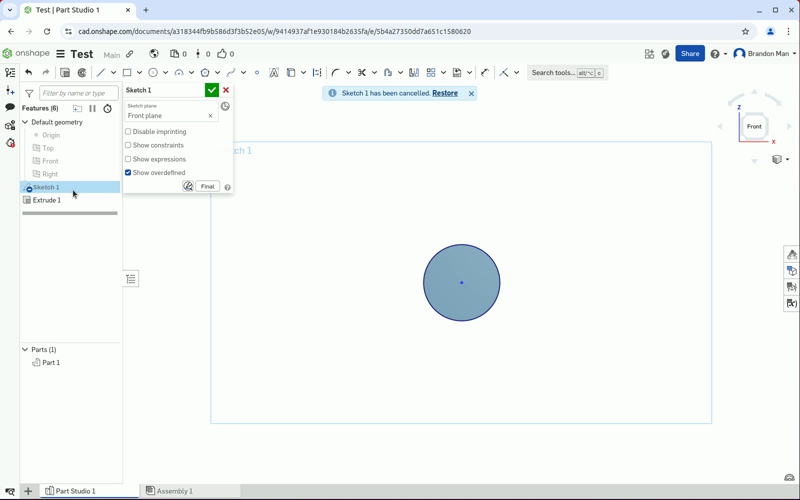
mouse_move(229, 92)
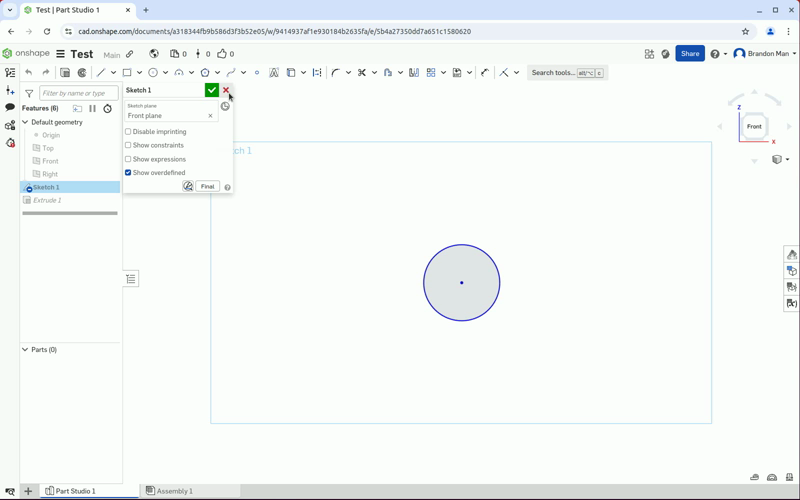
click(229, 92)
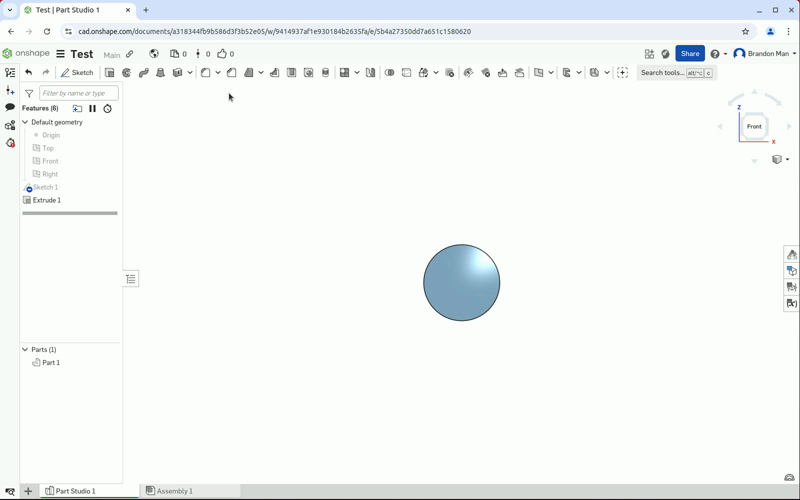
mouse_move(541, 75)
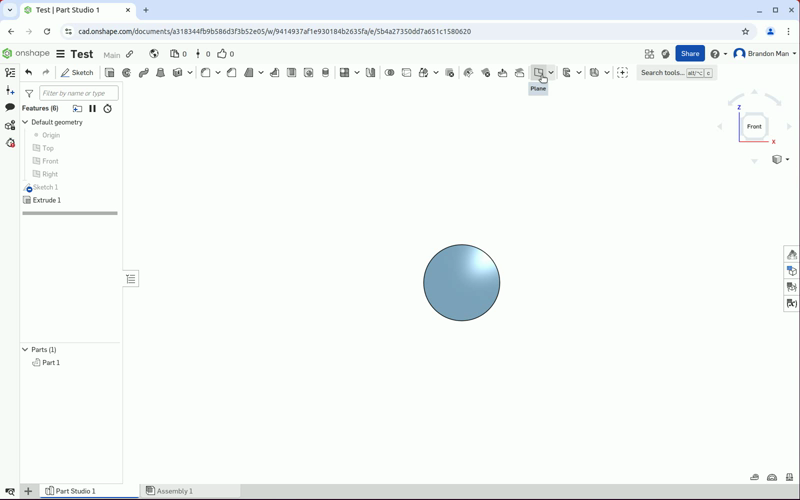
click(541, 75)
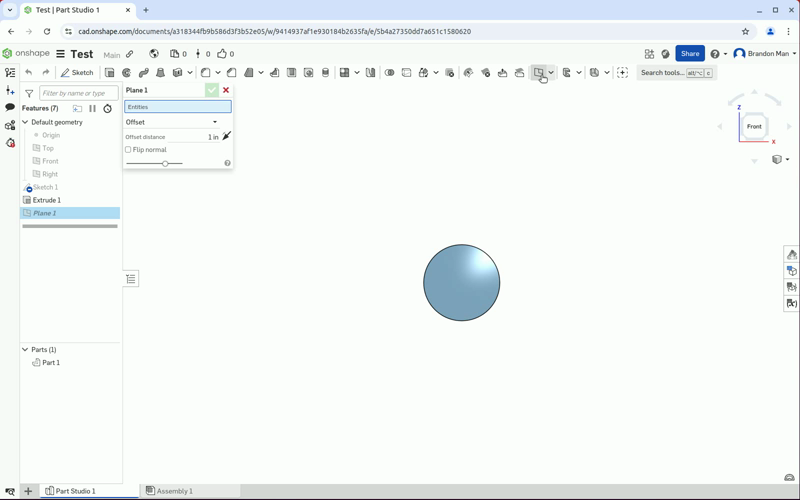
mouse_move(73, 163)
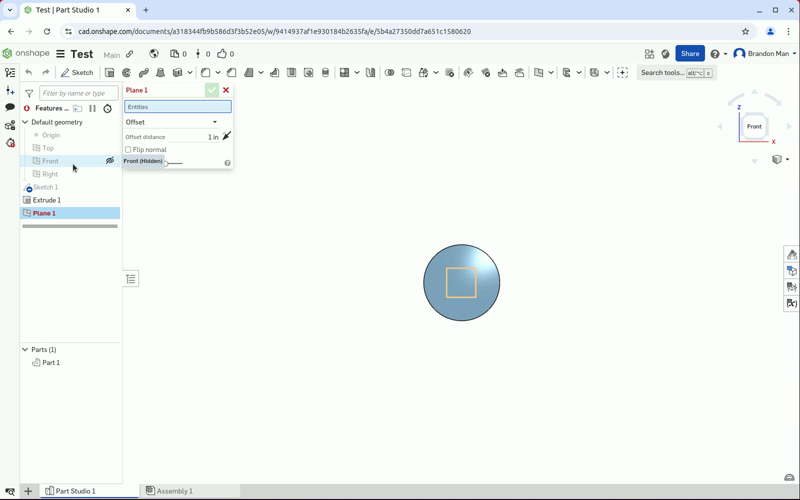
click(73, 163)
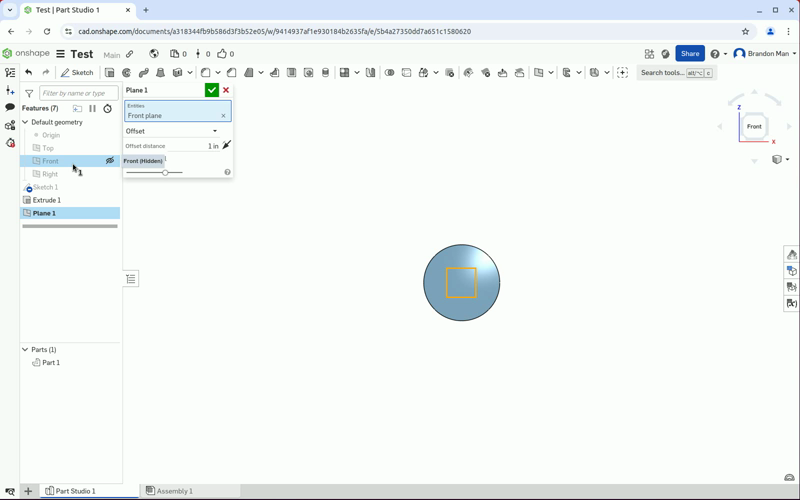
key(tab, 2)
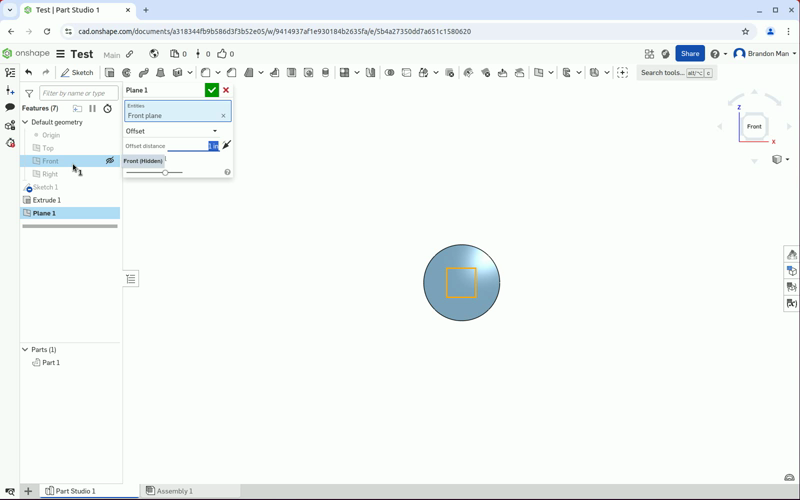
text(23.108)
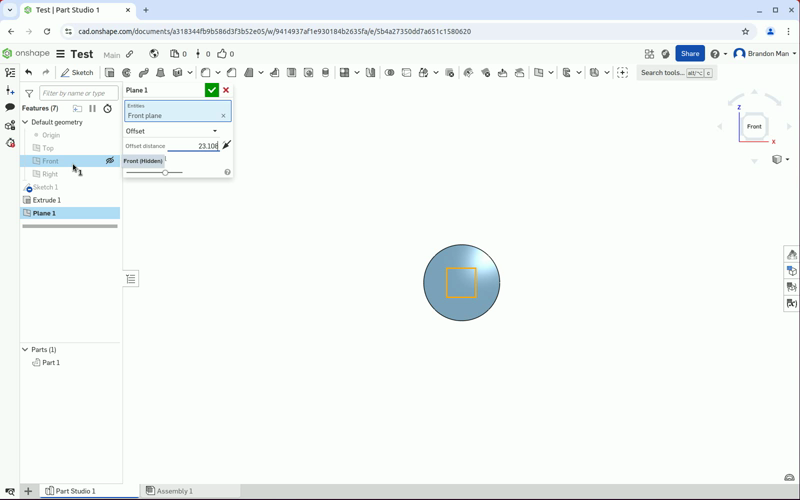
key(enter, 2)
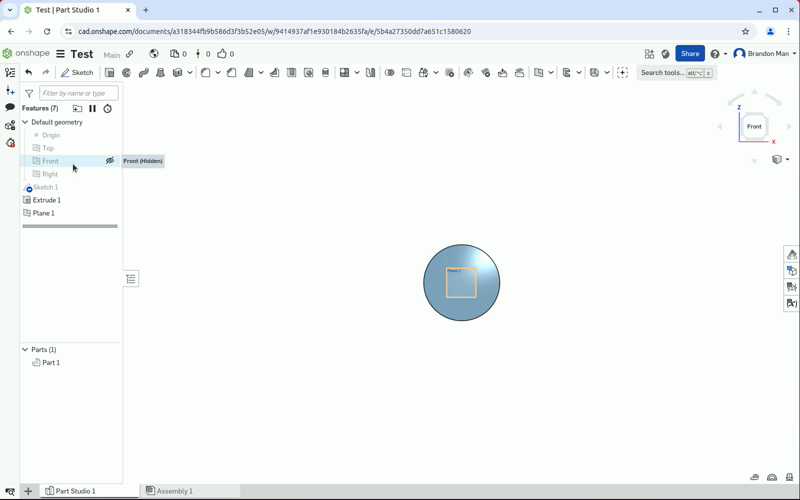
key(shift+s)
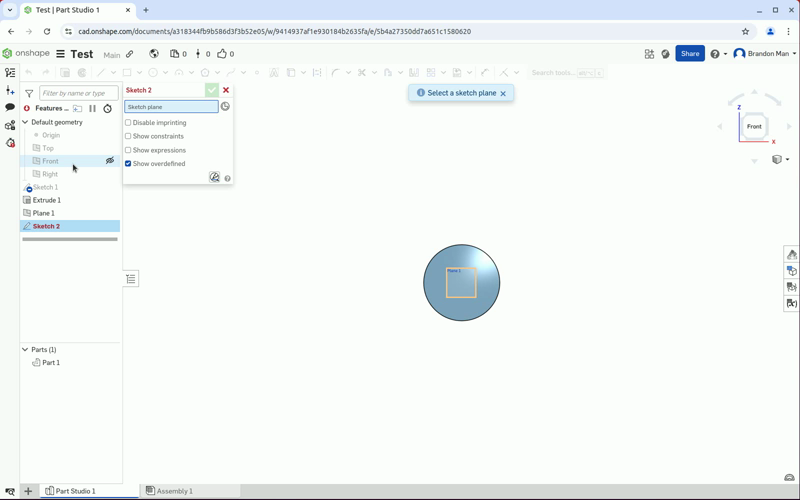
mouse_move(73, 215)
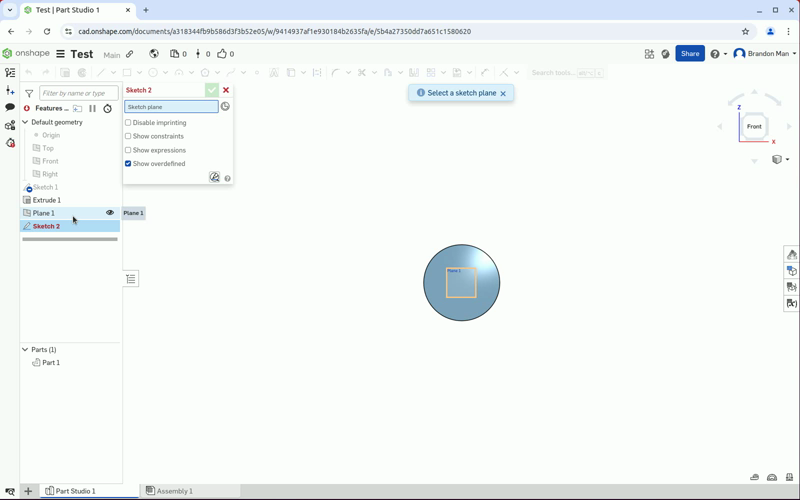
click(73, 215)
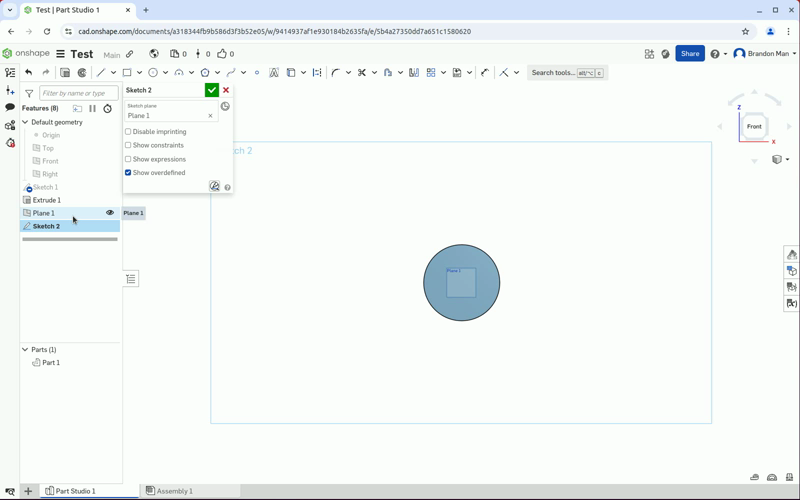
mouse_move(73, 352)
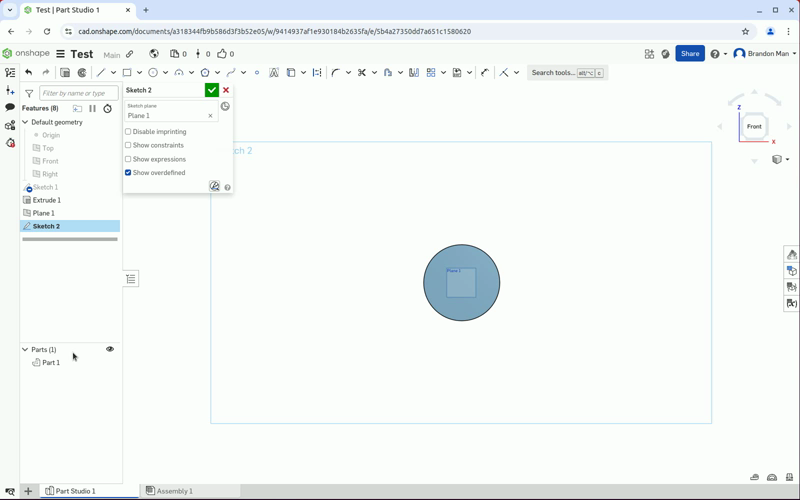
key(y)
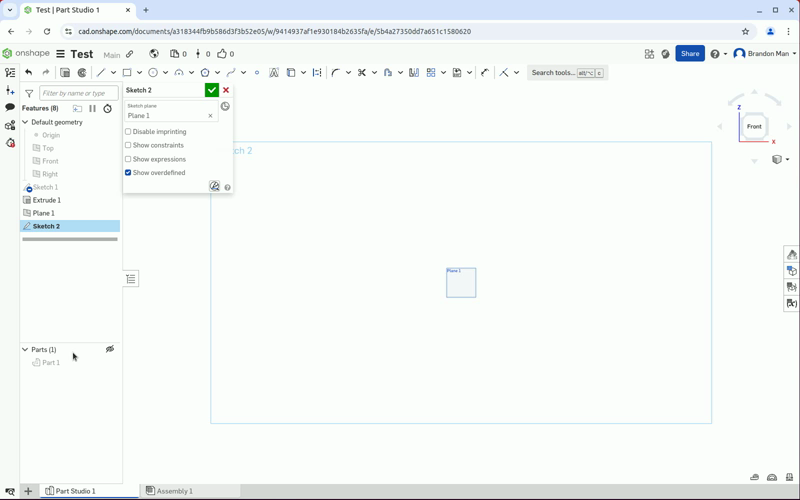
key(a)
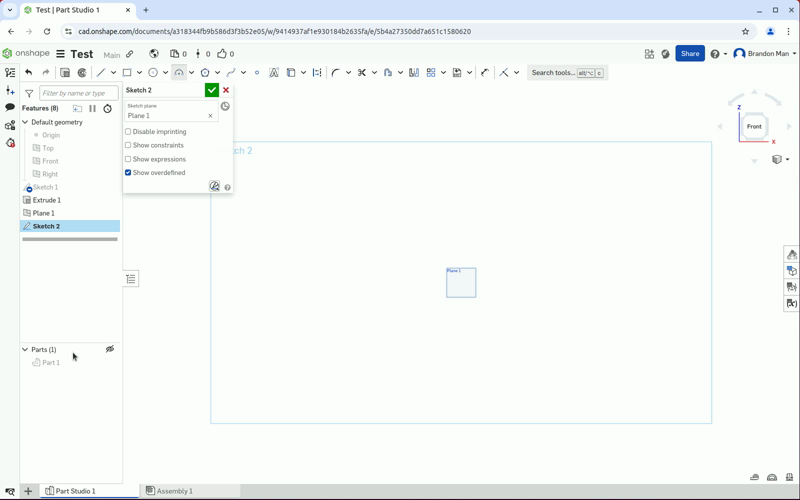
key_down(shift)
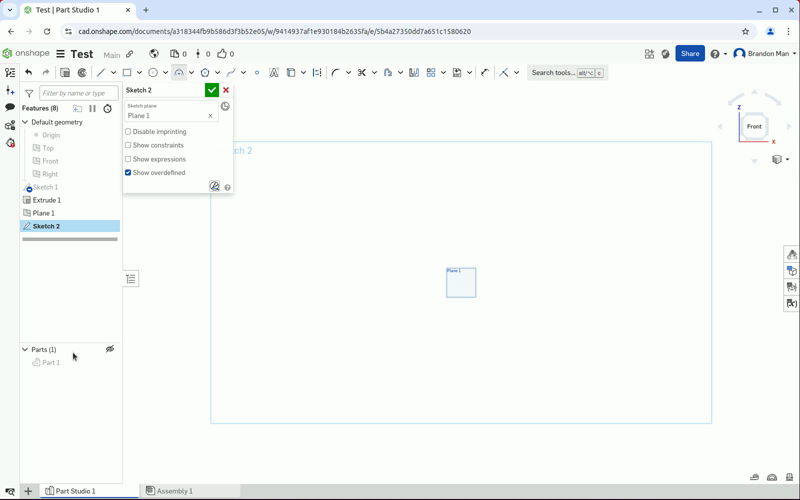
mouse_move(438, 253)
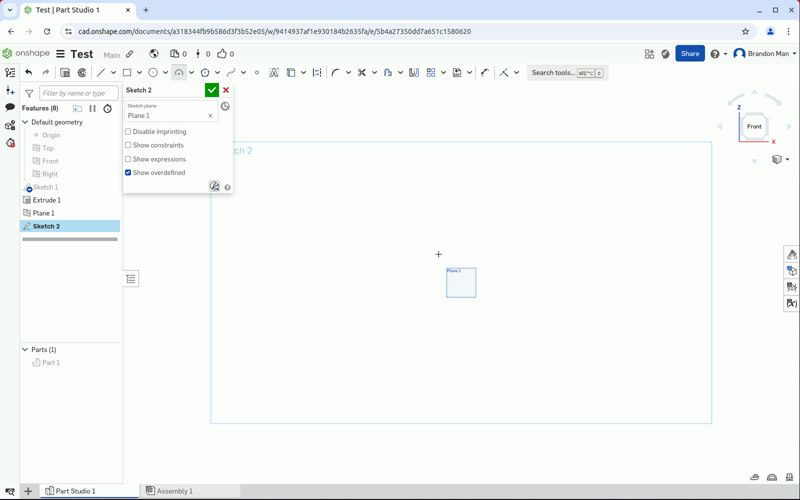
click(438, 253)
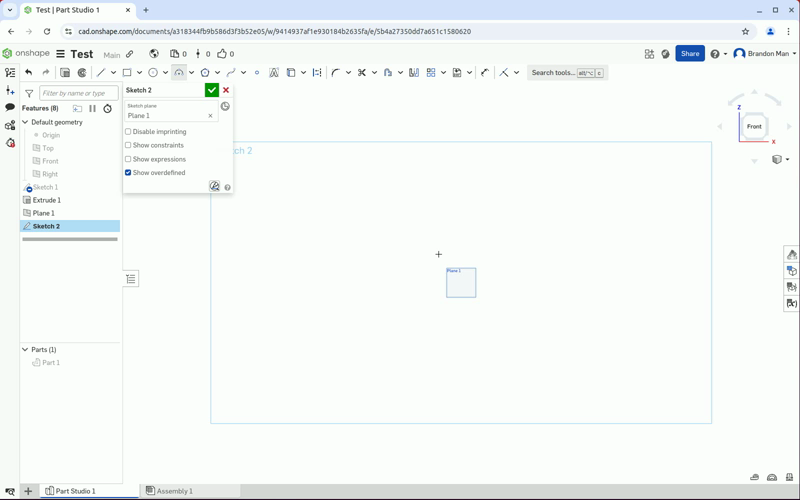
key_up(shift)
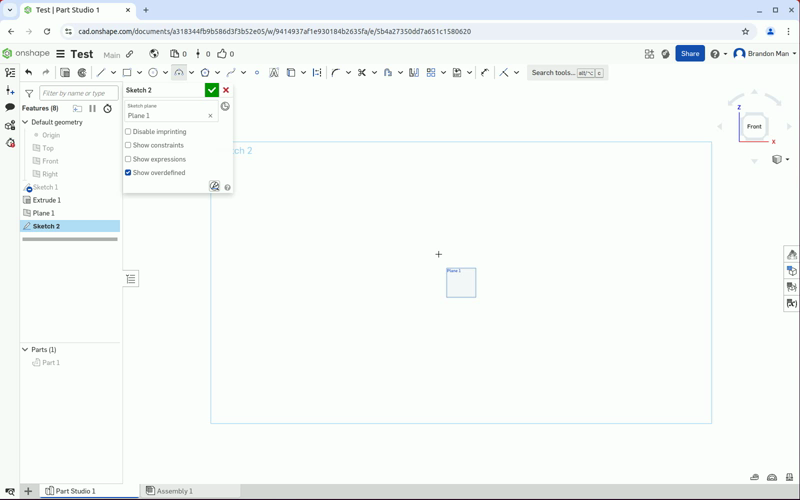
key_down(shift)
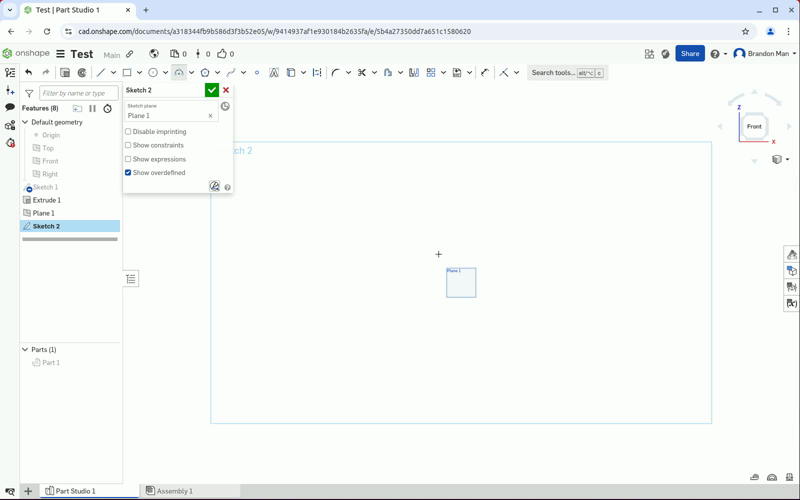
mouse_move(482, 253)
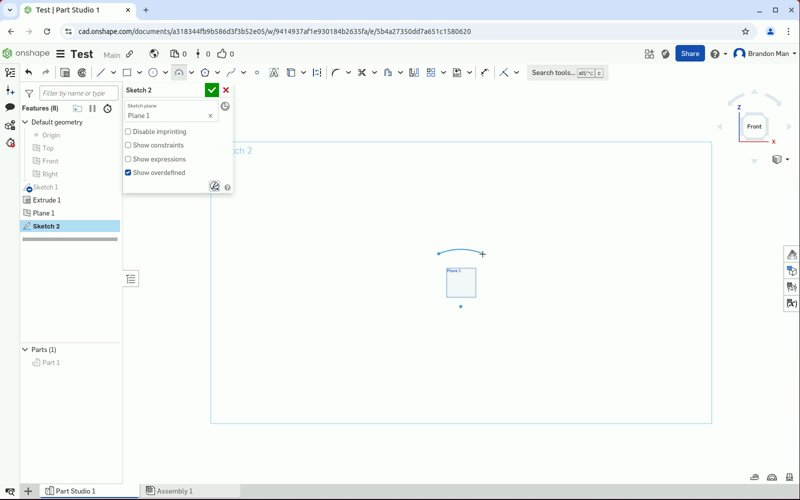
click(482, 253)
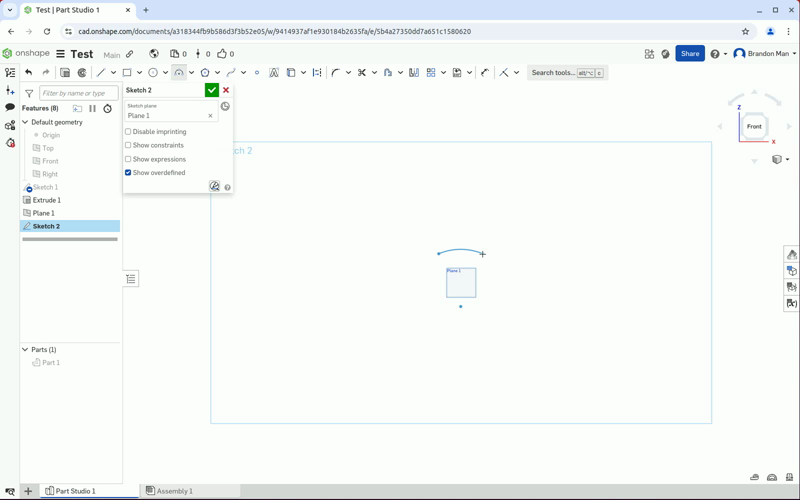
mouse_move(460, 246)
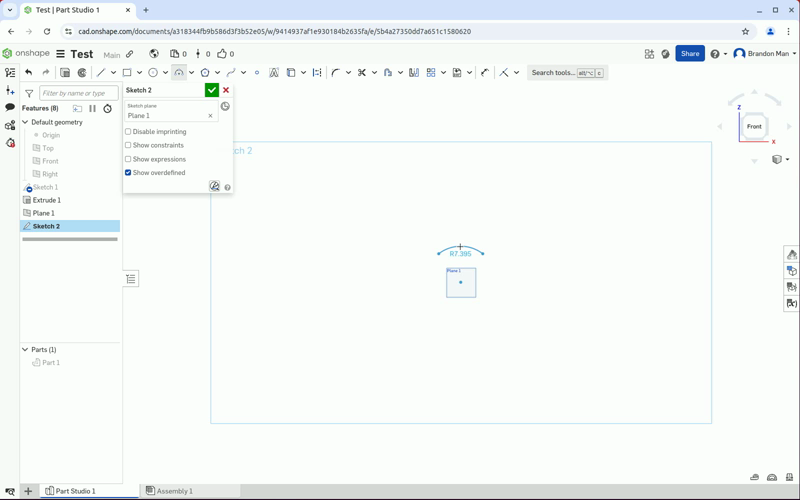
click(460, 246)
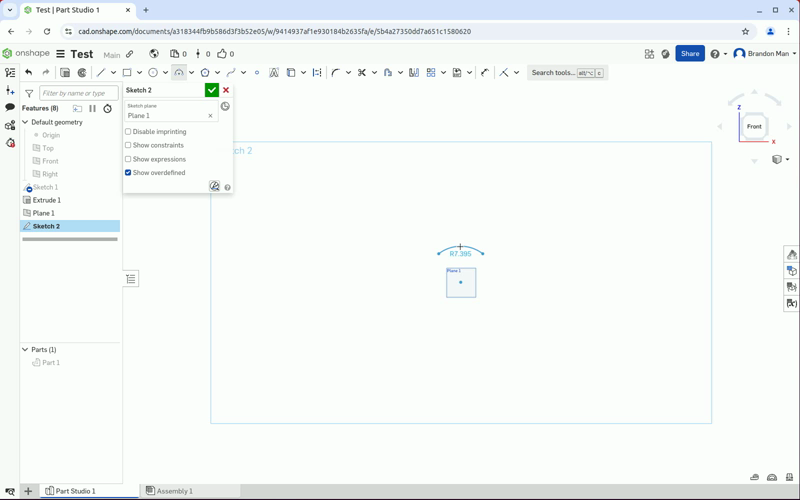
key_up(shift)
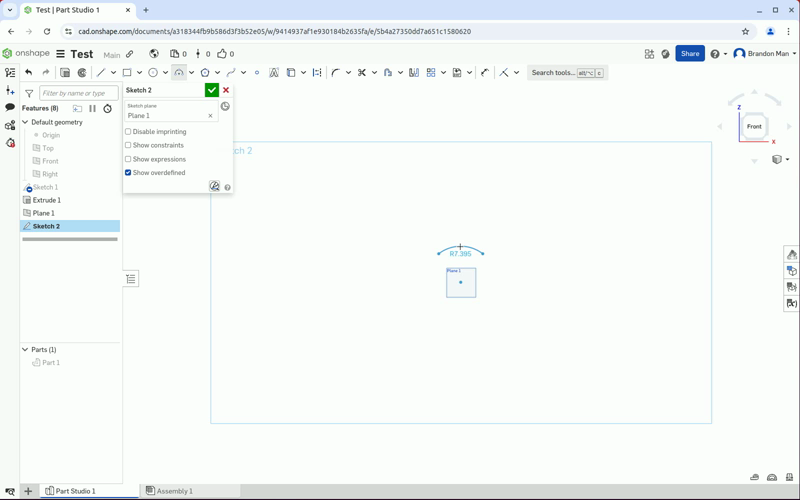
mouse_move(482, 253)
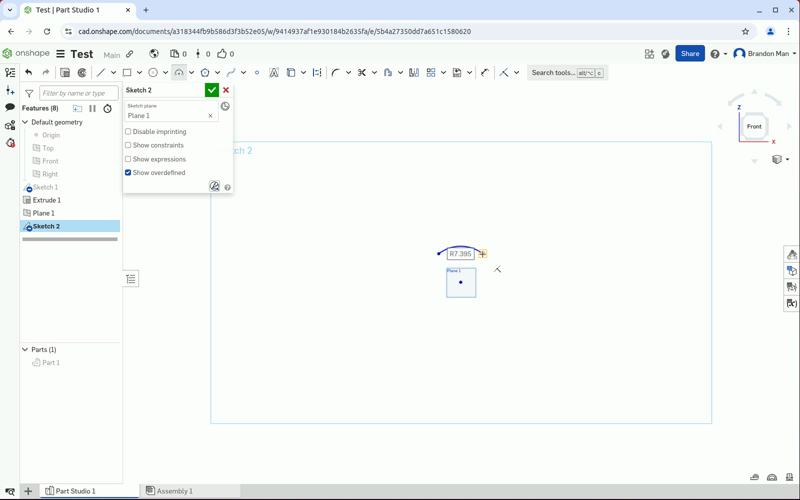
click(482, 253)
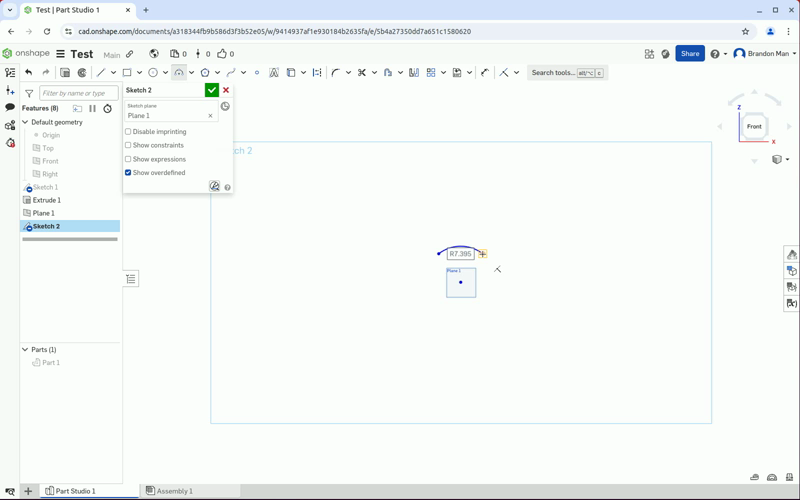
mouse_move(438, 253)
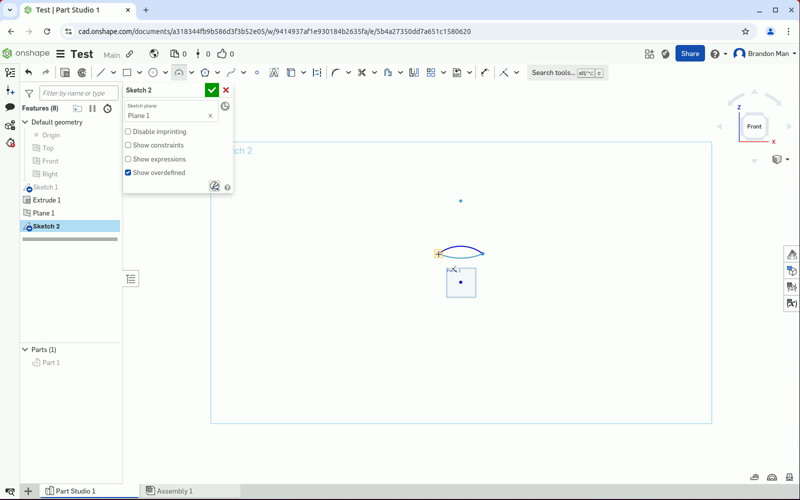
click(438, 253)
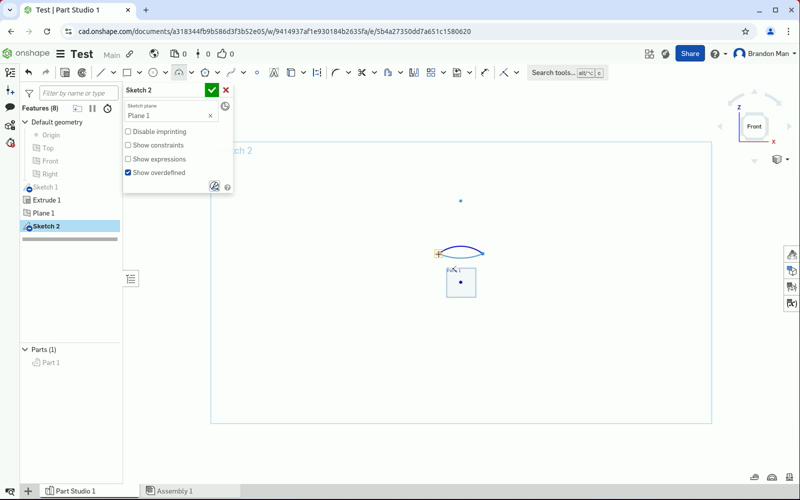
key_down(shift)
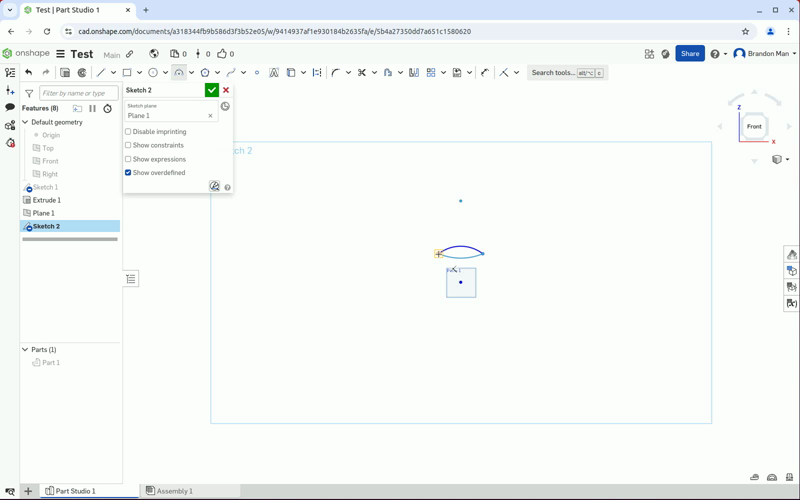
mouse_move(460, 242)
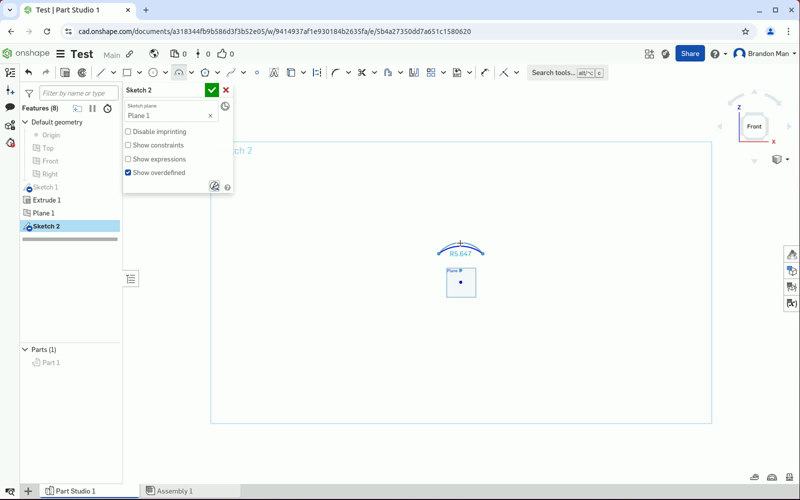
scroll(6)
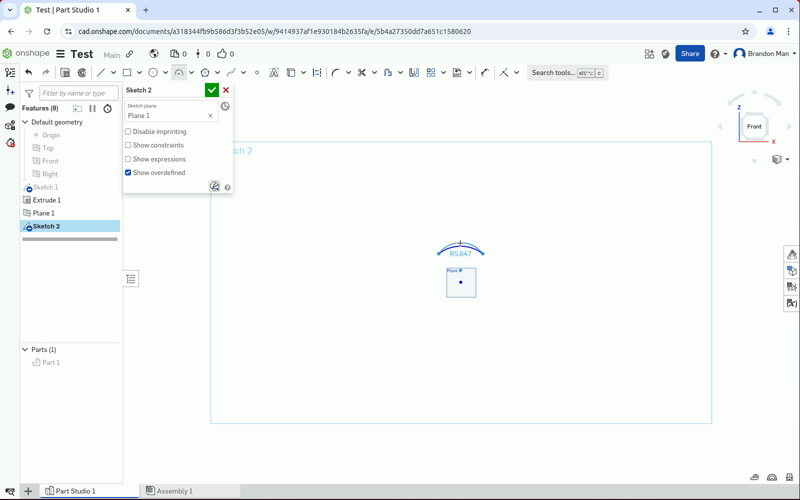
scroll(6)
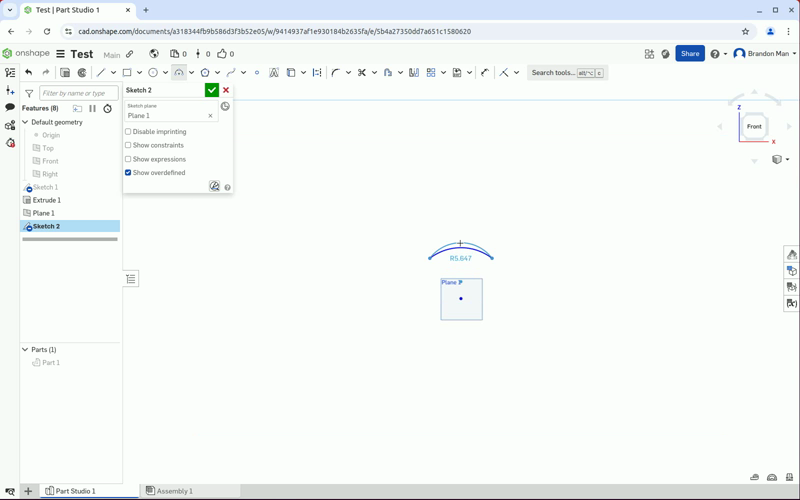
scroll(6)
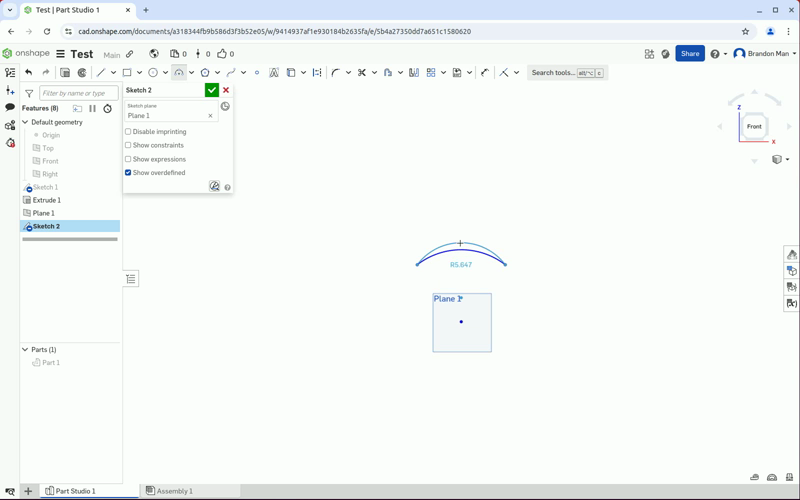
scroll(6)
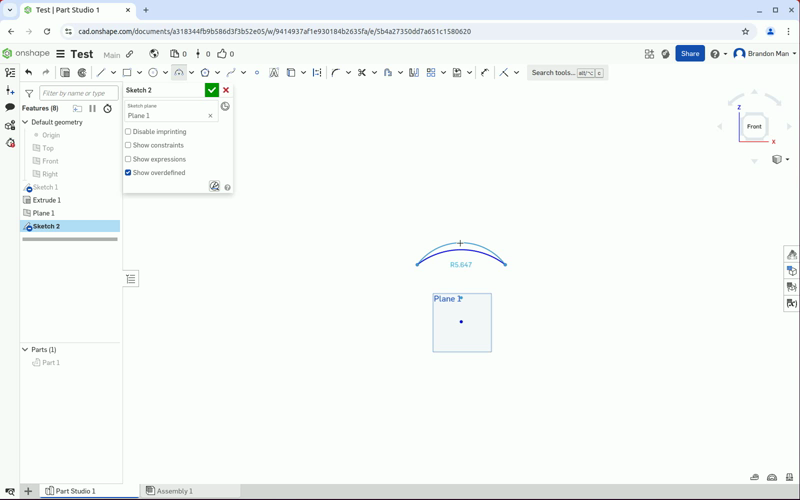
scroll(6)
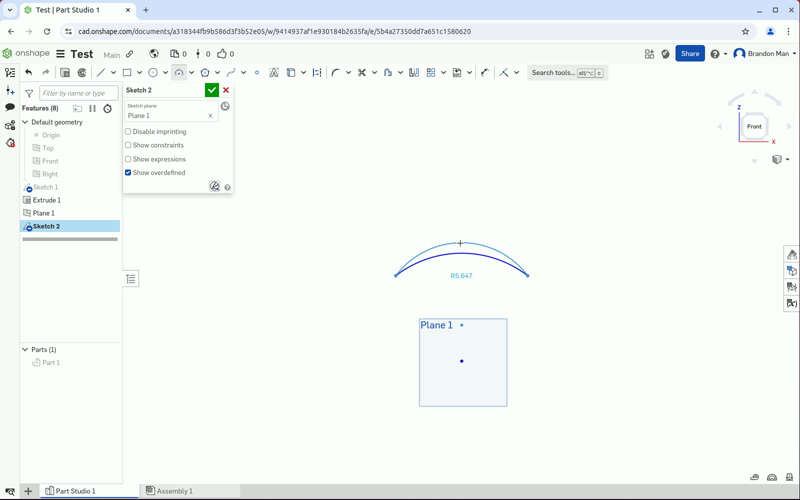
scroll(6)
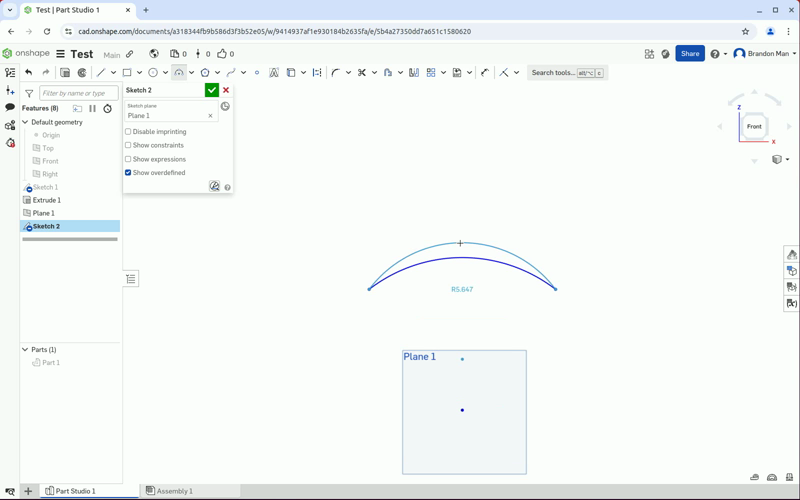
scroll(6)
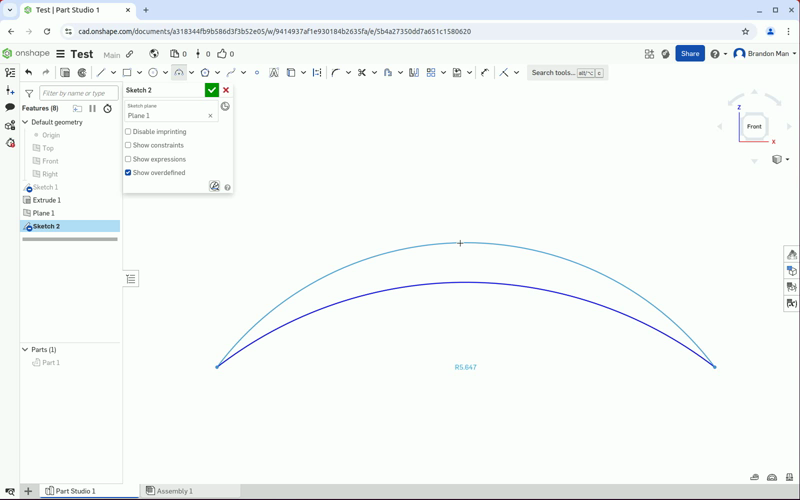
click(460, 242)
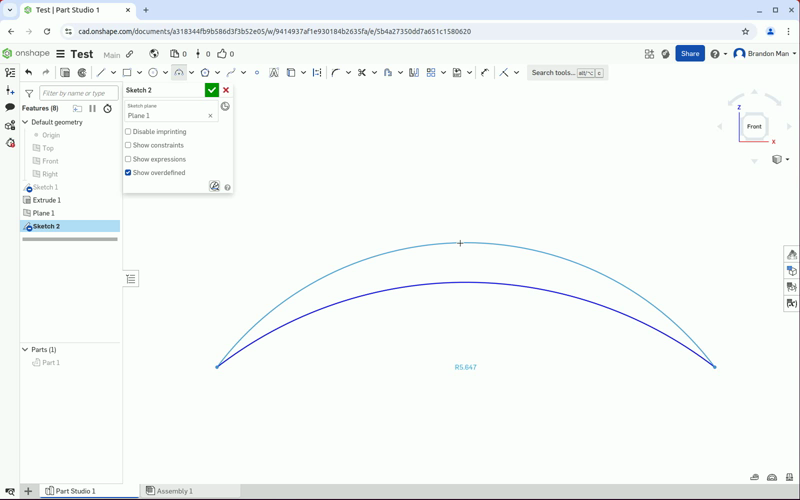
scroll(-6)
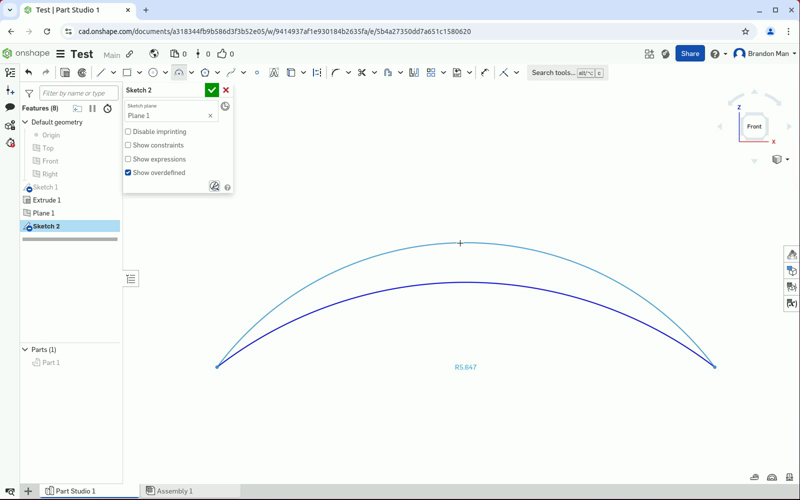
scroll(-6)
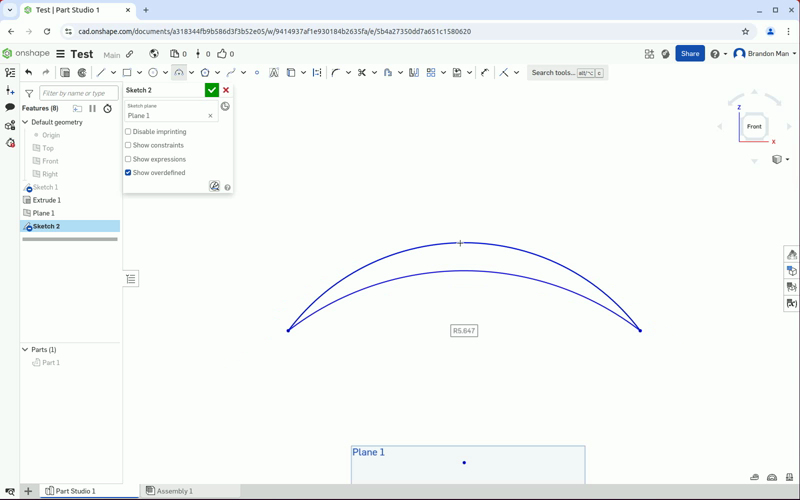
scroll(-6)
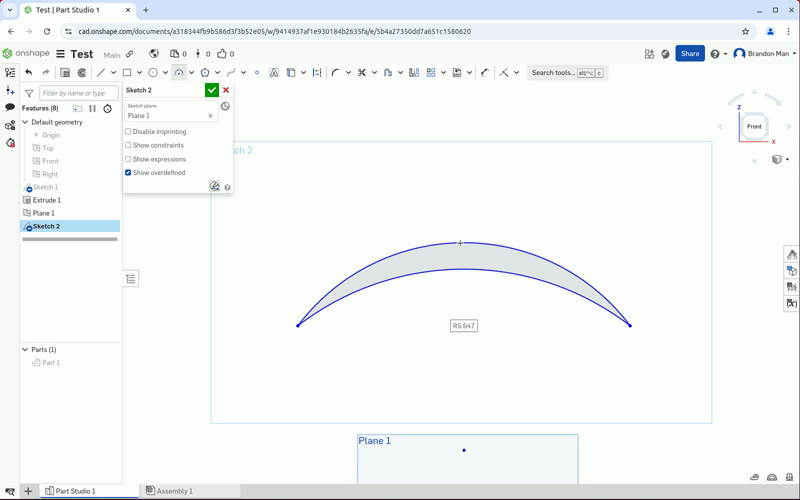
scroll(-6)
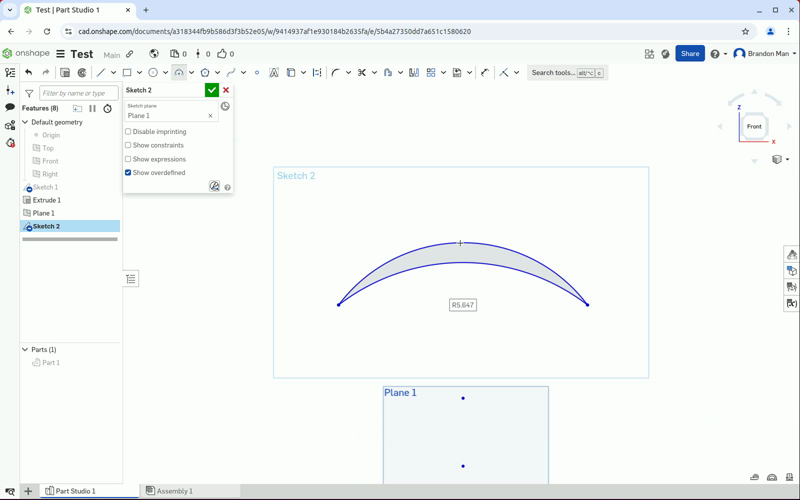
scroll(-6)
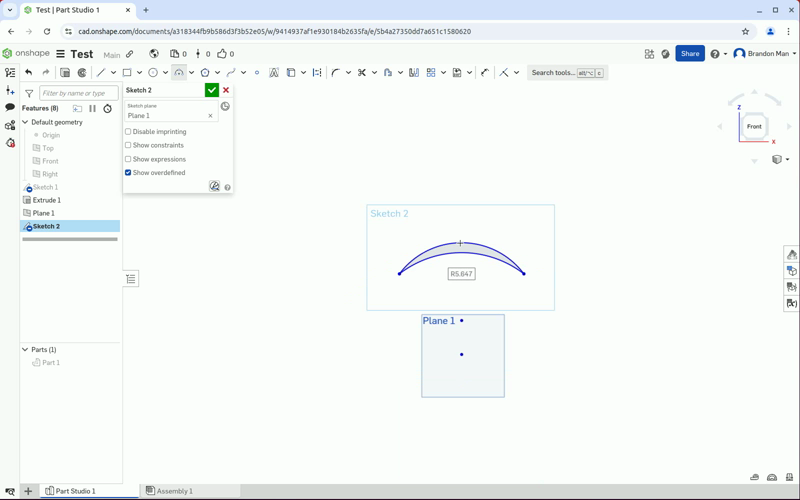
scroll(-6)
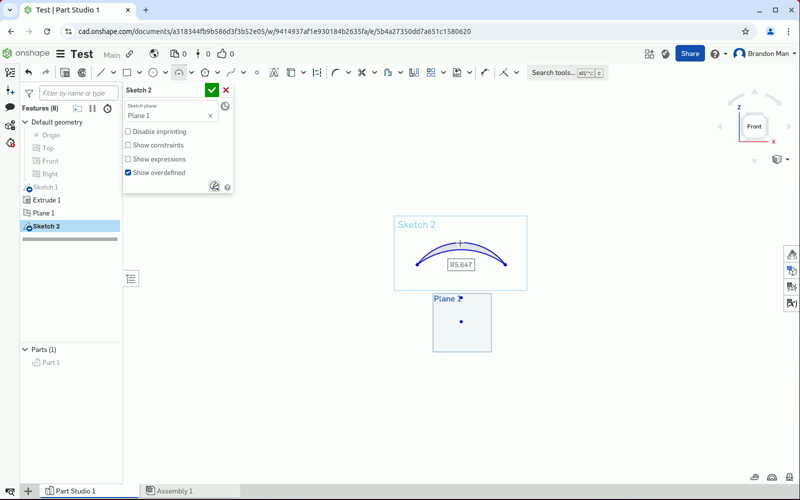
scroll(-6)
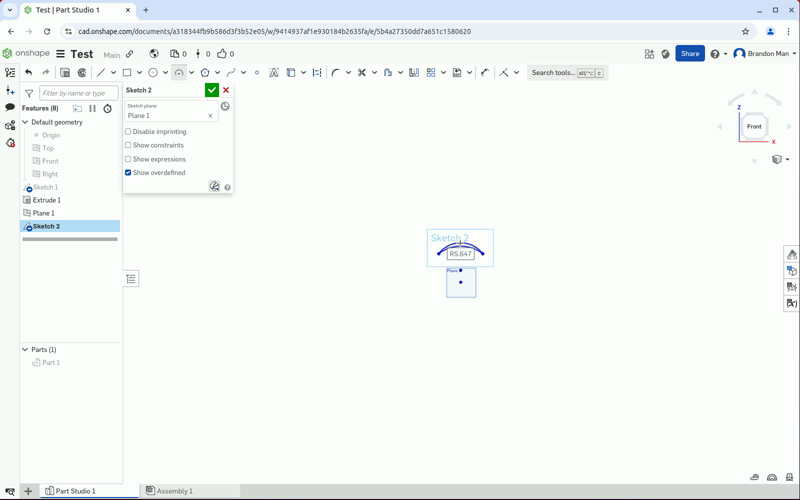
key_up(shift)
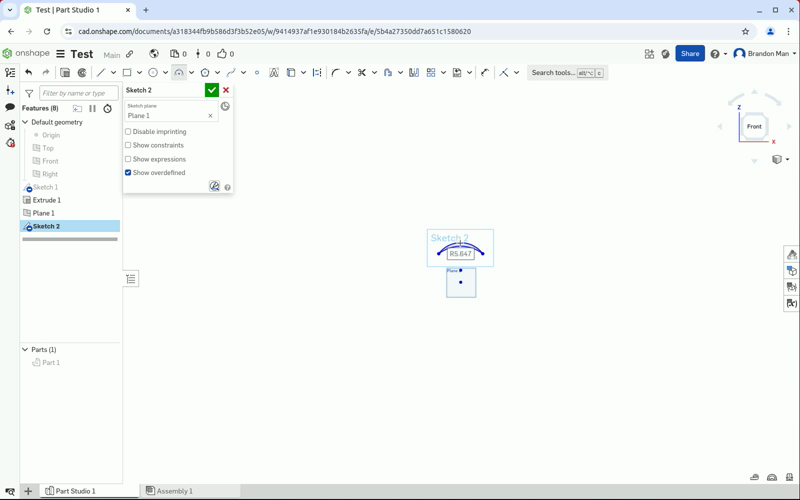
key(esc)
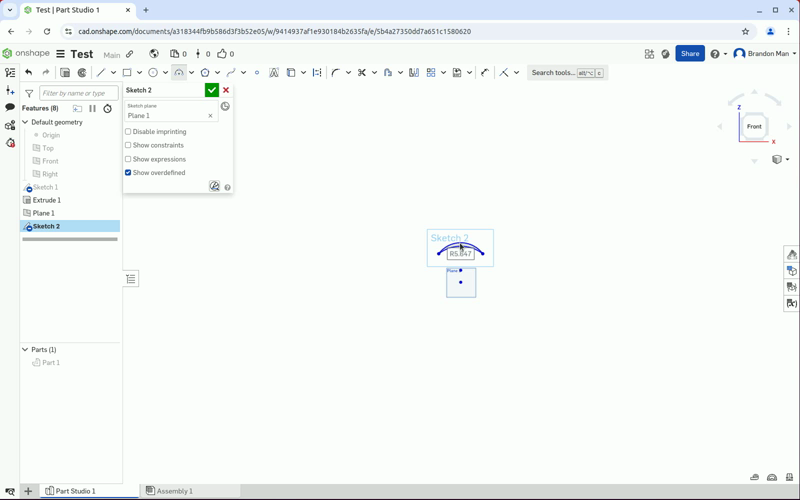
mouse_move(461, 244)
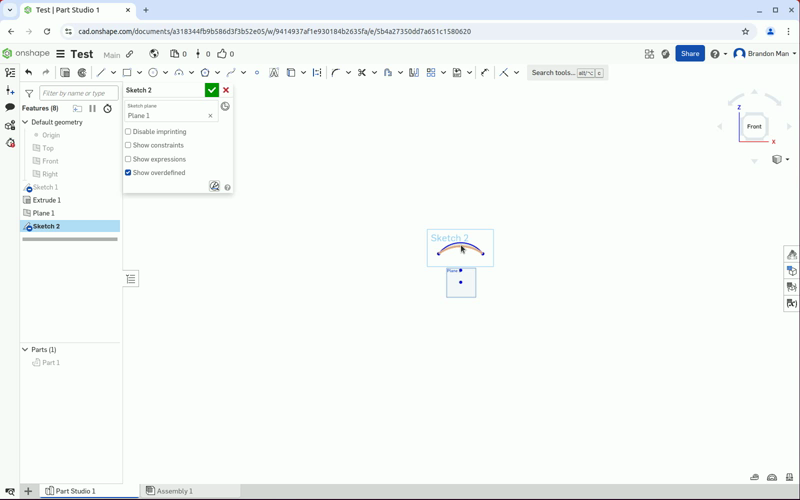
scroll(6)
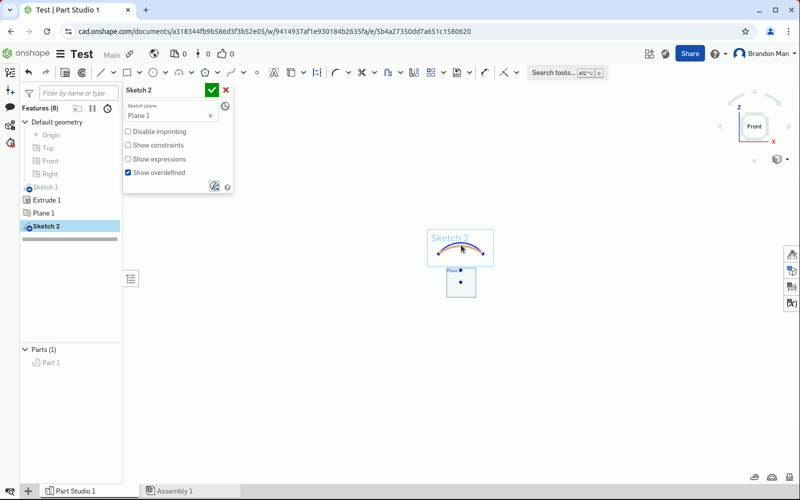
scroll(6)
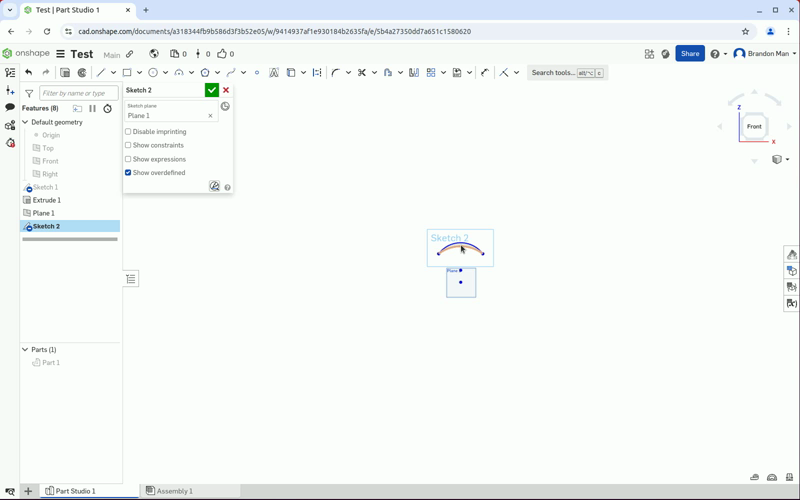
scroll(6)
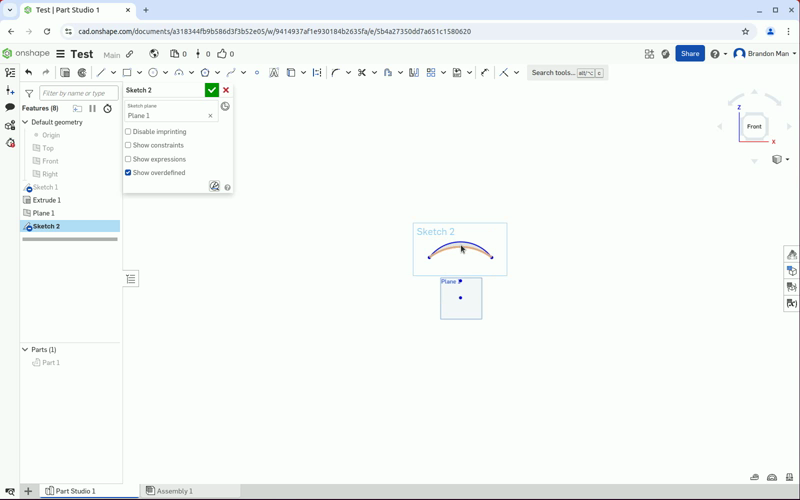
scroll(6)
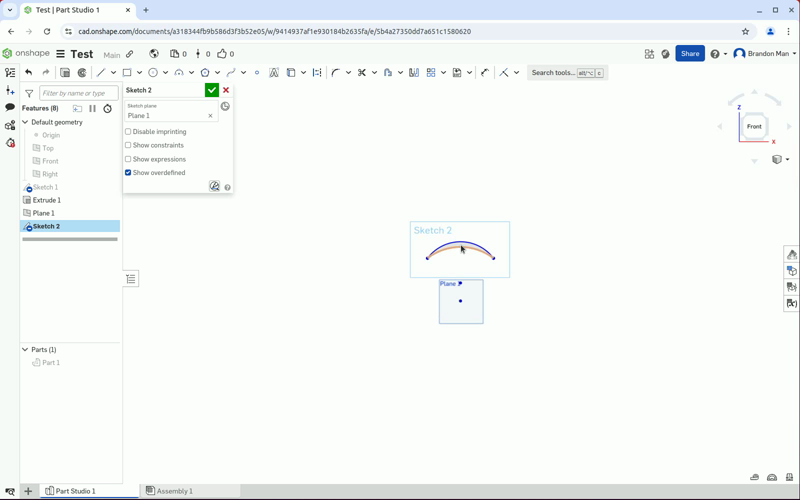
scroll(6)
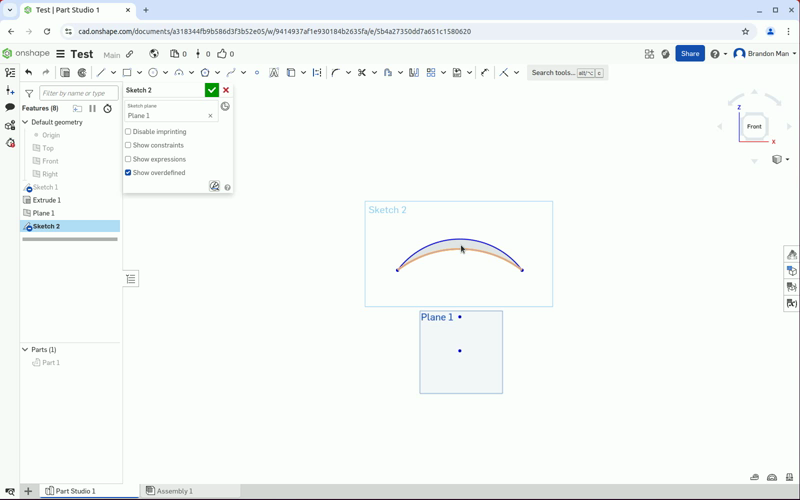
scroll(6)
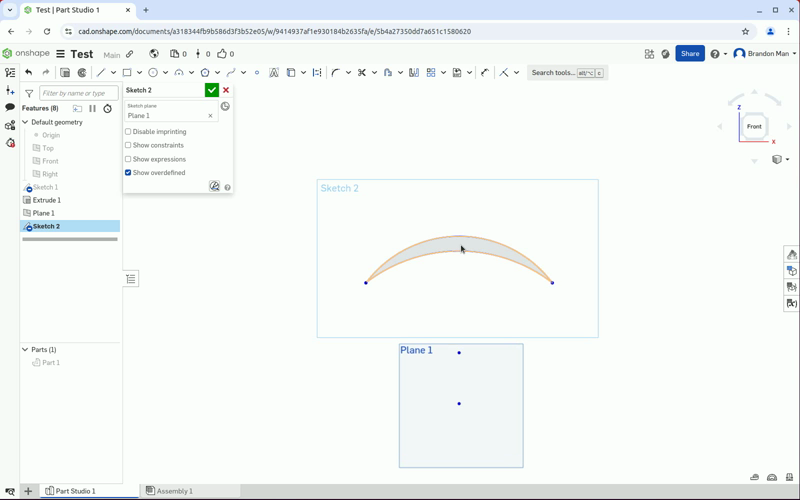
scroll(6)
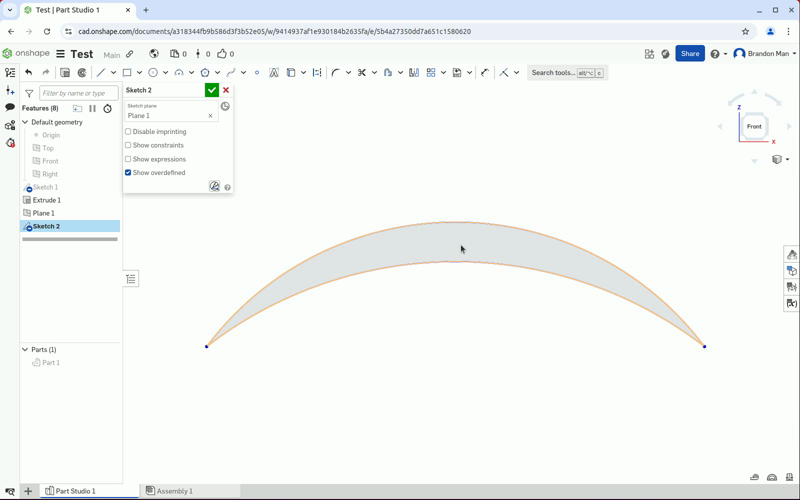
click(461, 244)
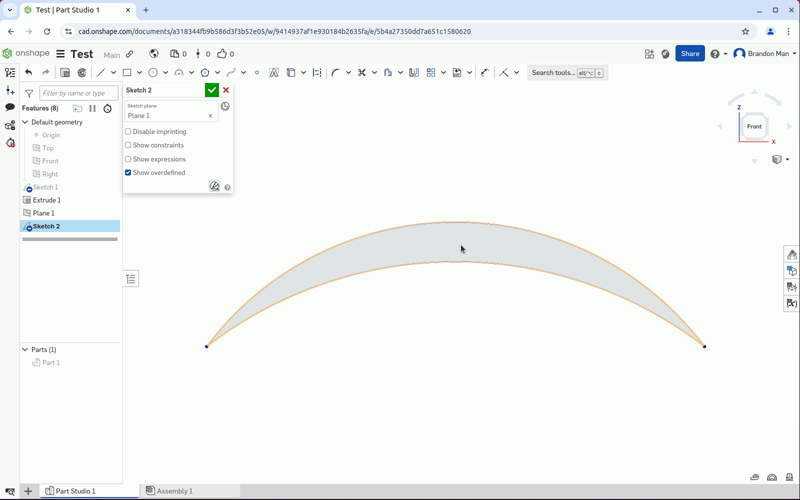
scroll(-6)
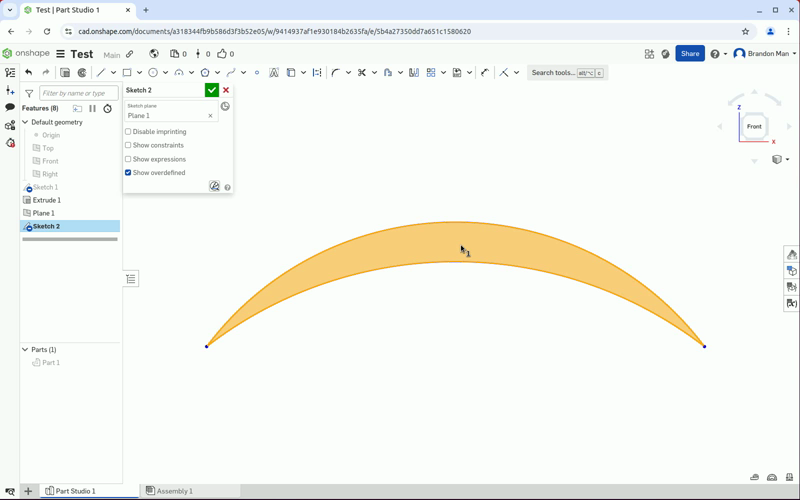
scroll(-6)
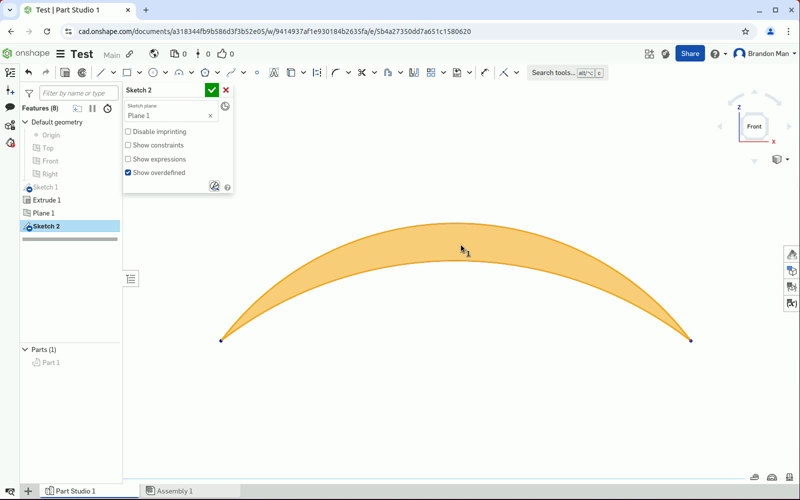
scroll(-6)
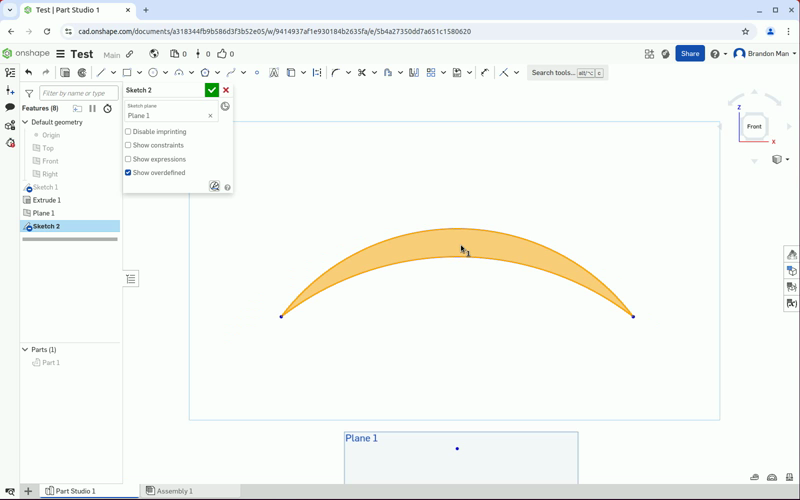
scroll(-6)
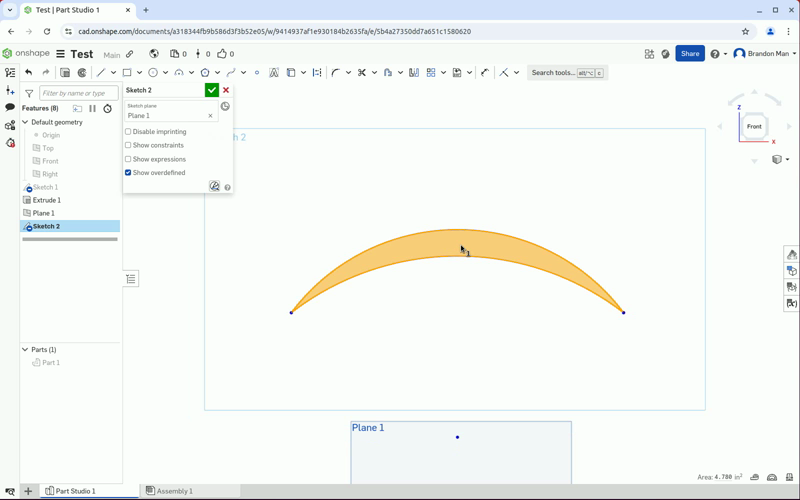
scroll(-6)
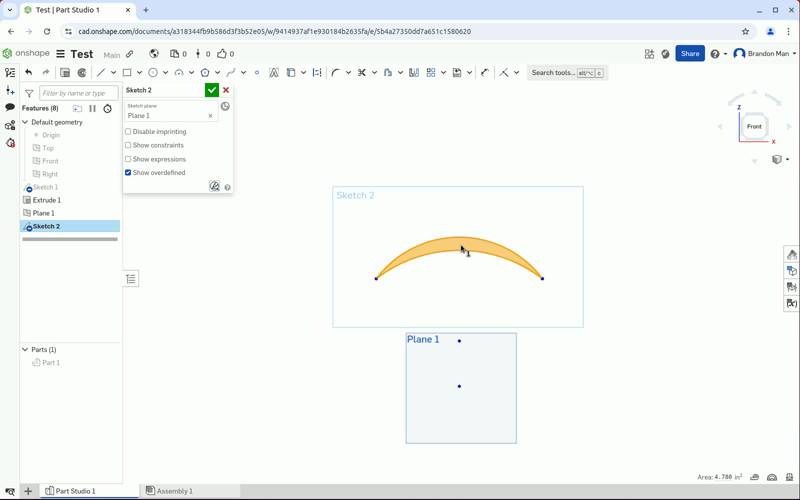
scroll(-6)
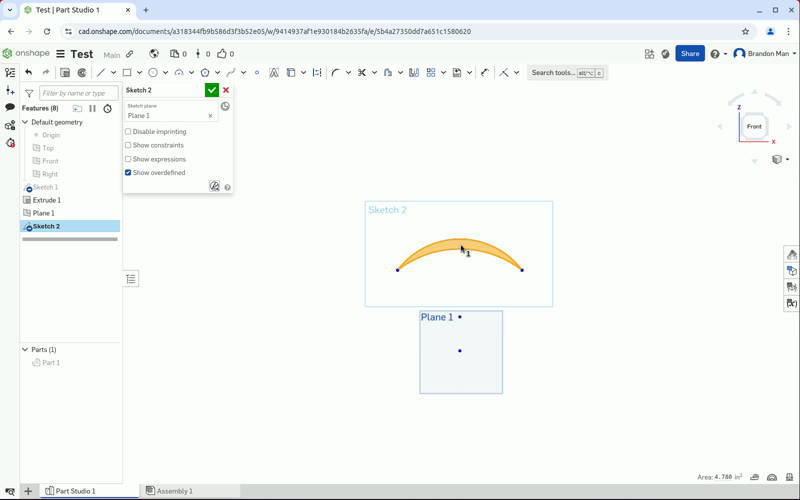
scroll(-6)
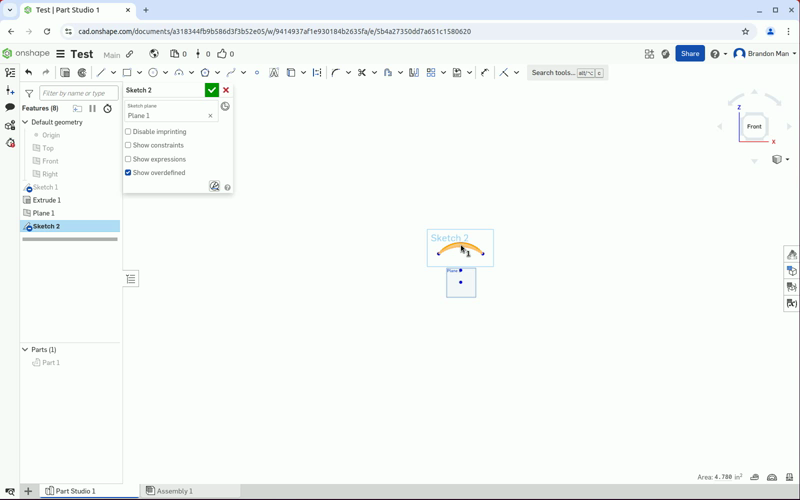
mouse_move(73, 352)
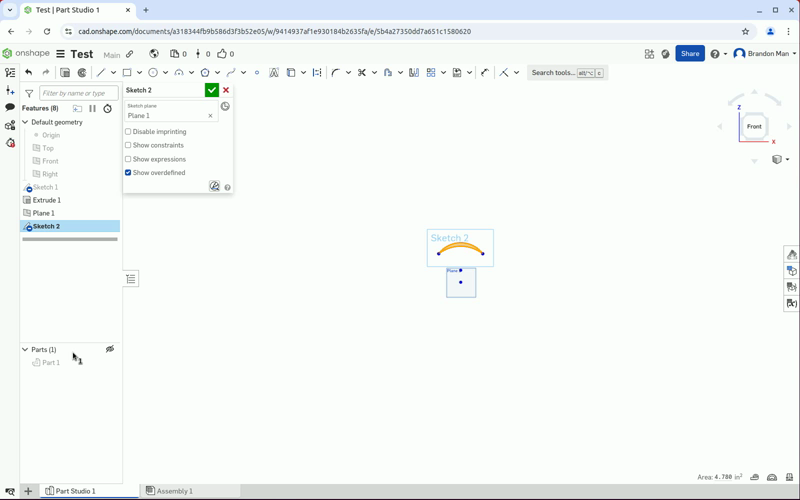
key(shift+y)
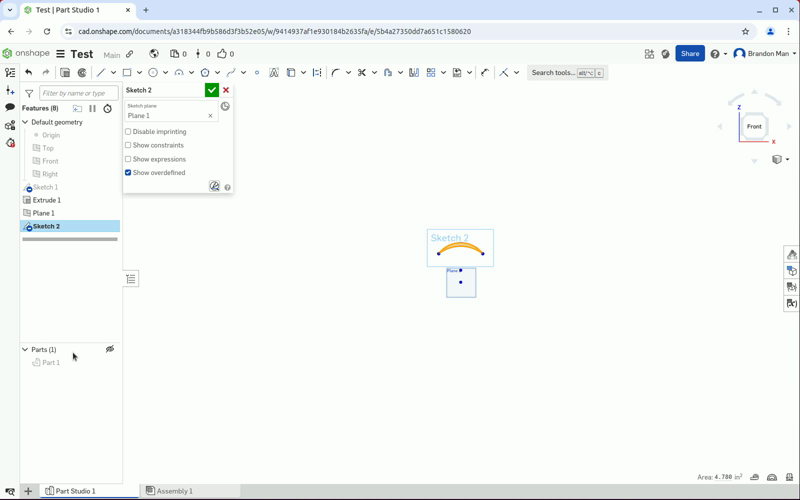
key(shift+e)
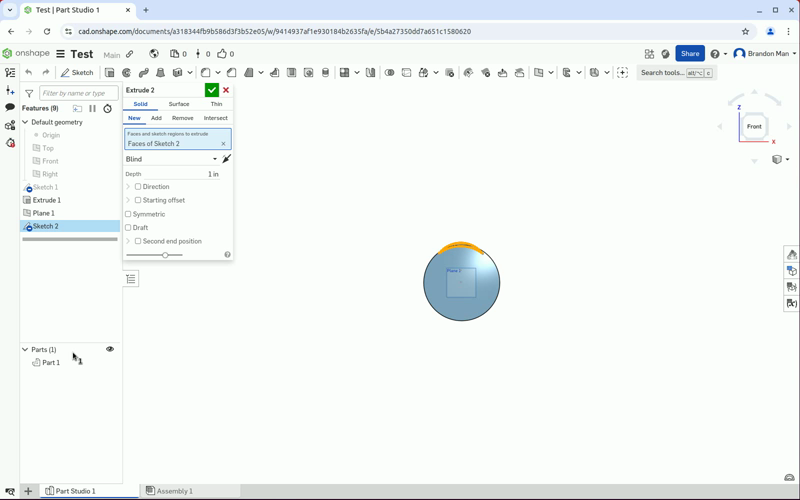
mouse_move(143, 106)
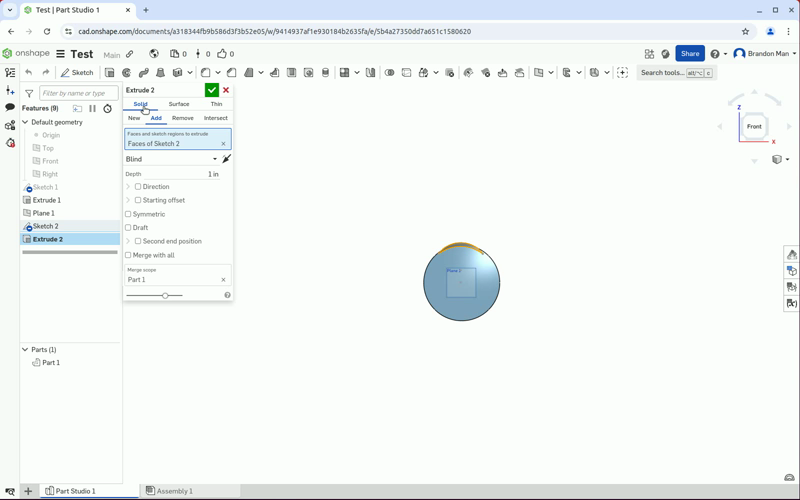
click(143, 106)
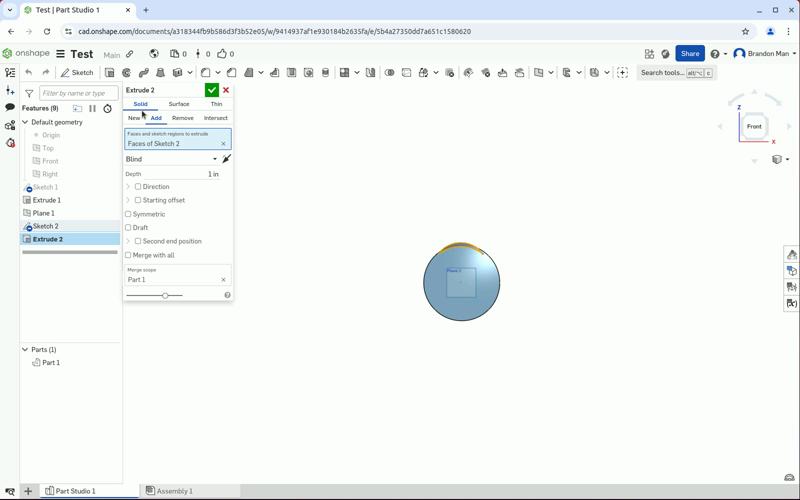
mouse_move(137, 120)
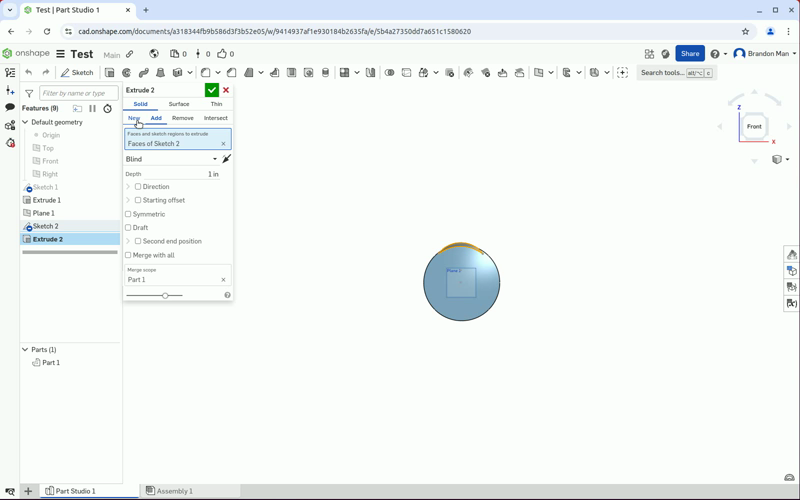
click(137, 120)
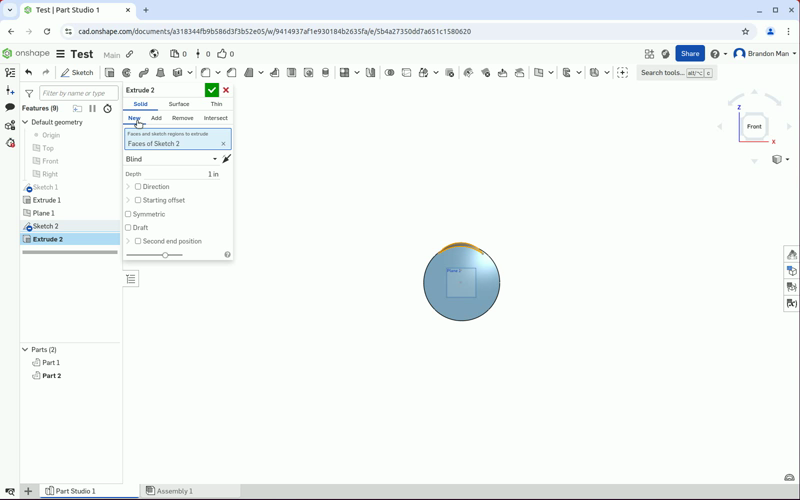
key(tab, 4)
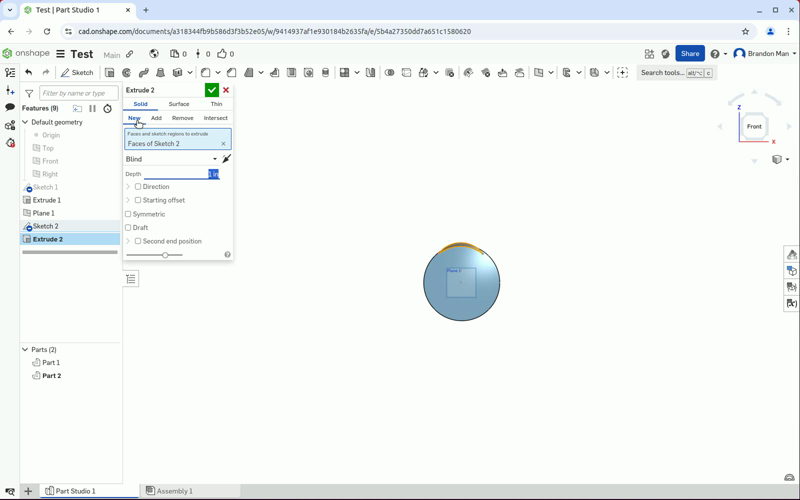
text(-30.33)
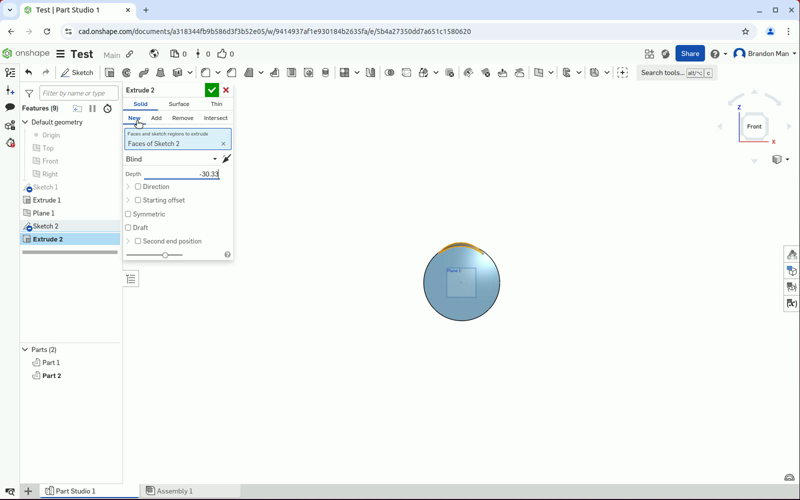
key(enter)
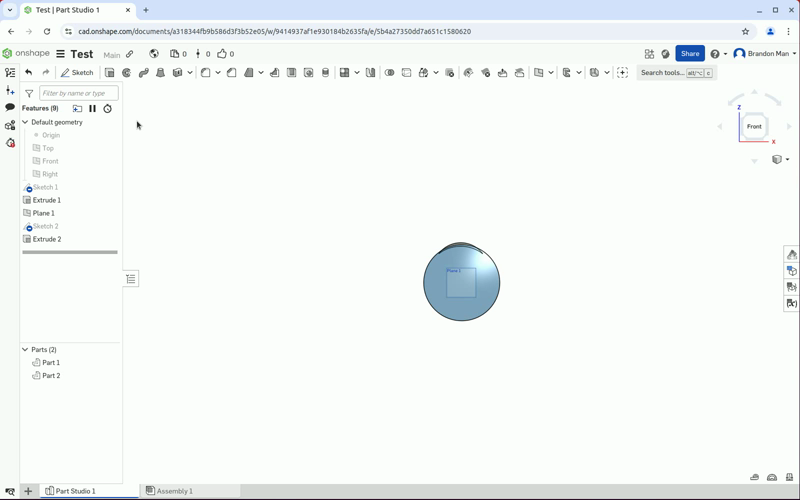
key(shift+h)
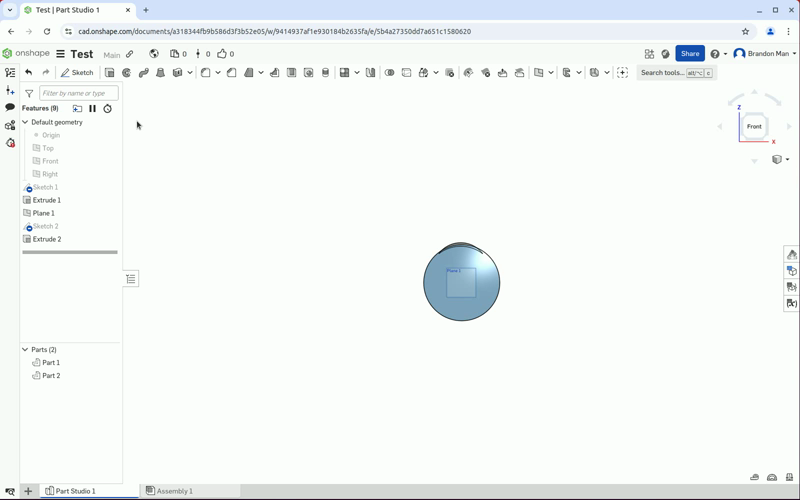
key(shift+h)
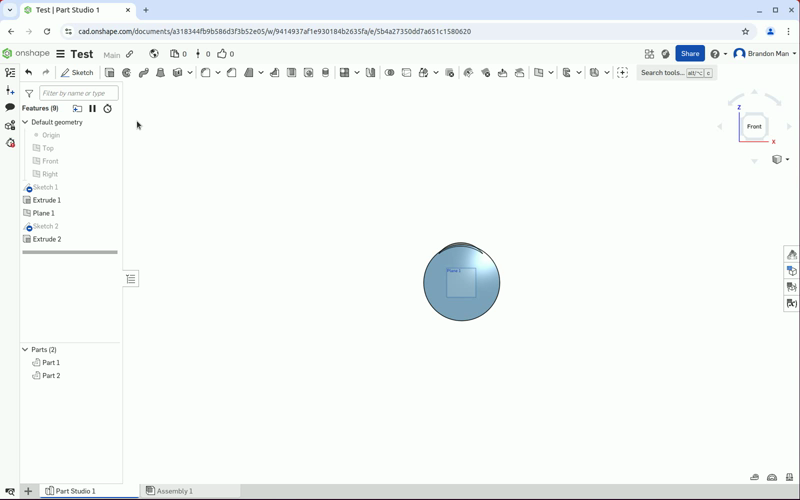
mouse_move(73, 189)
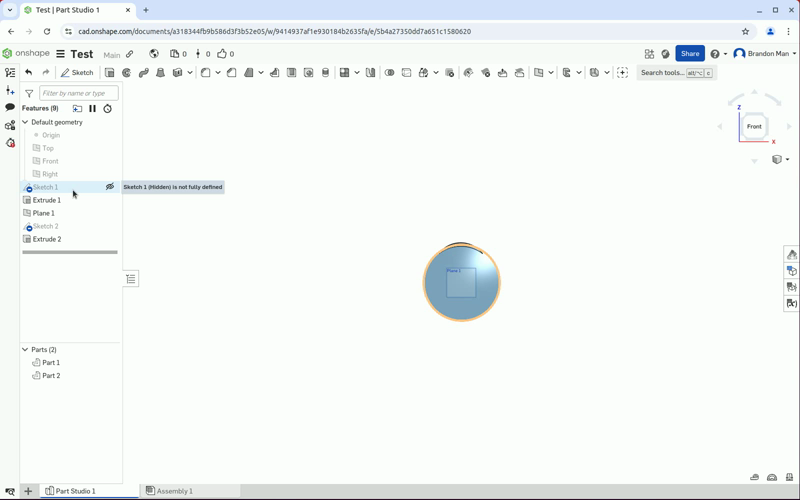
click(73, 189)
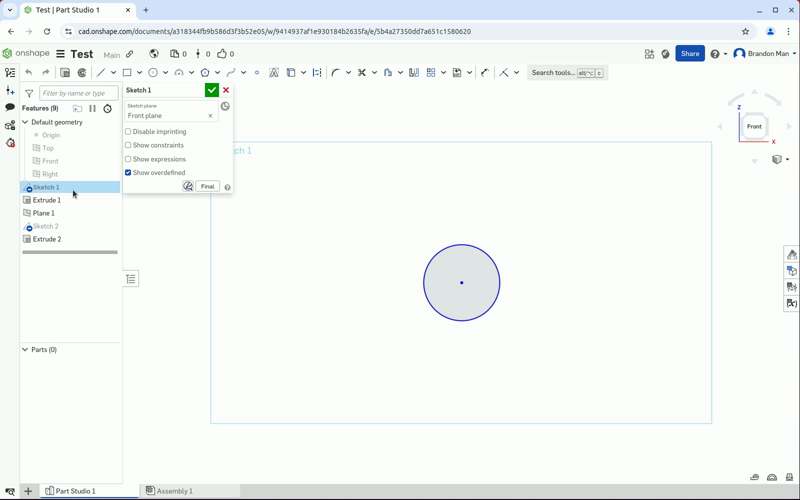
mouse_move(229, 92)
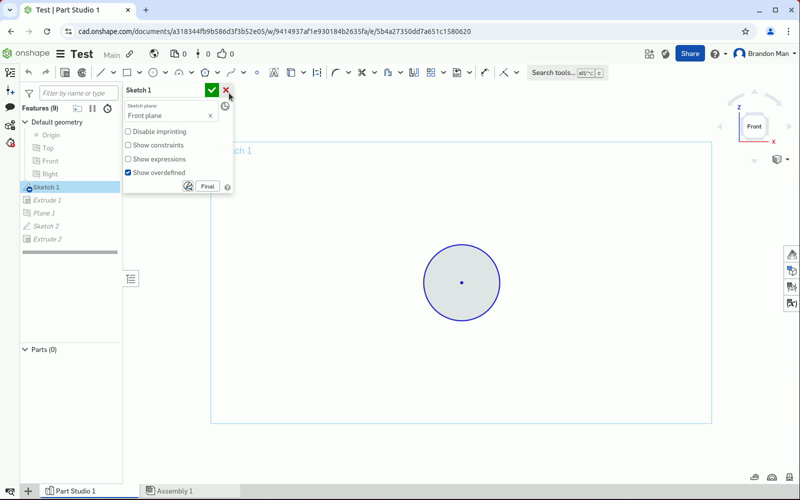
click(229, 92)
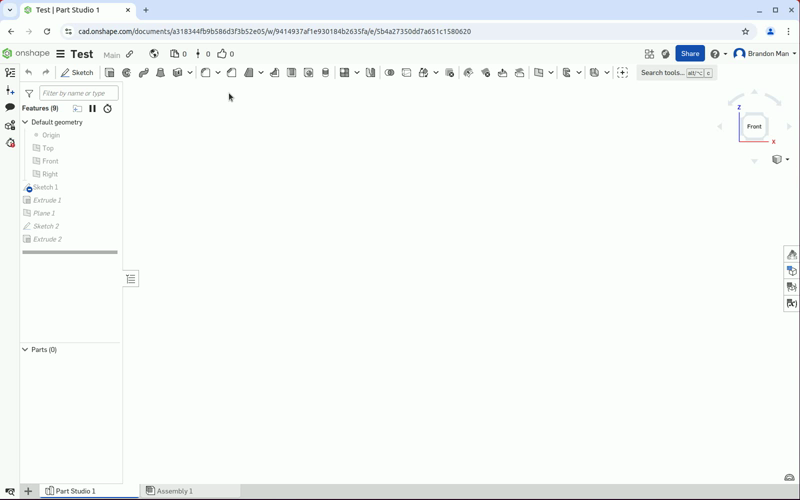
key(shift+s)
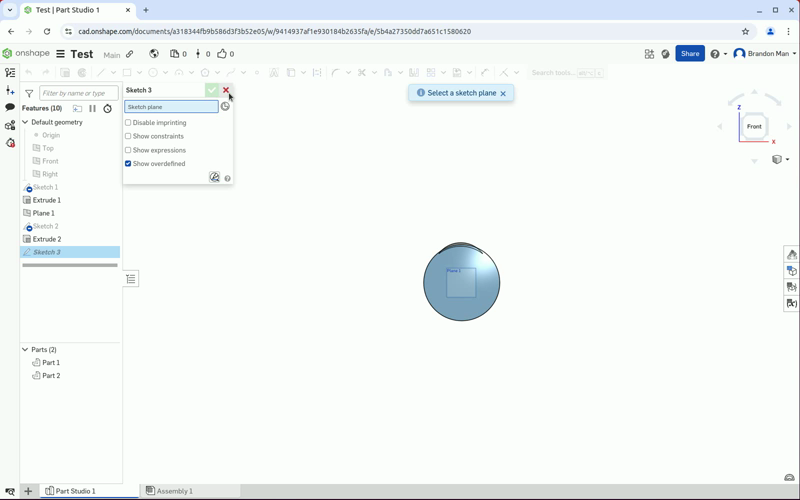
mouse_move(73, 215)
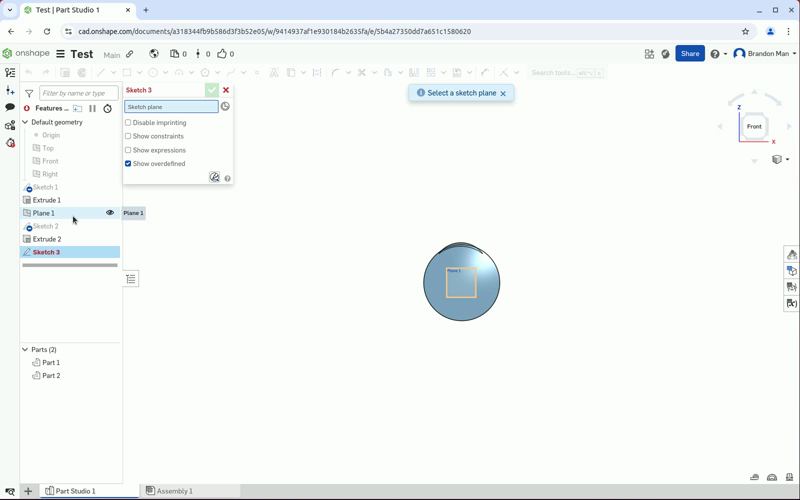
click(73, 215)
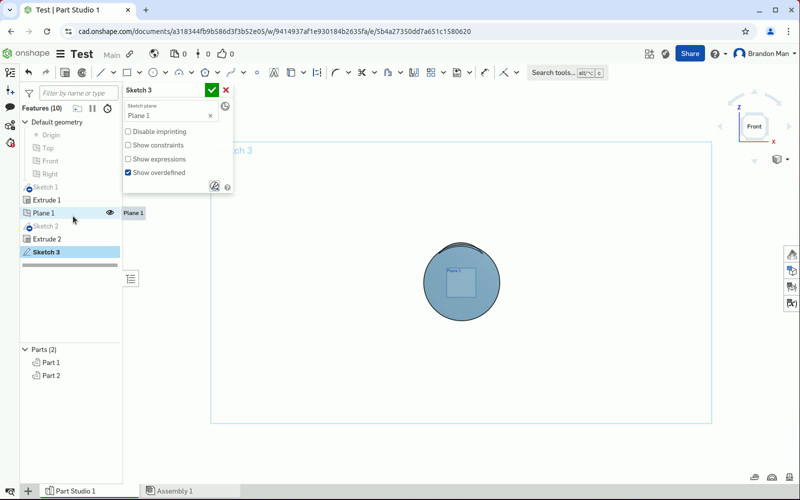
mouse_move(73, 352)
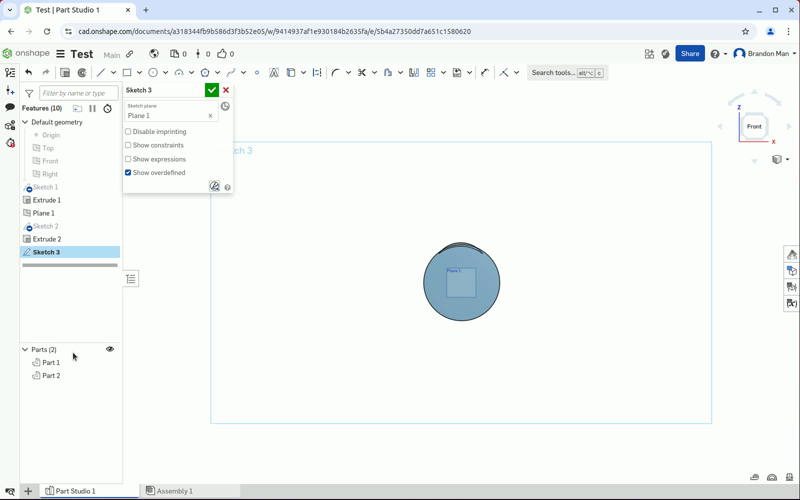
key(y)
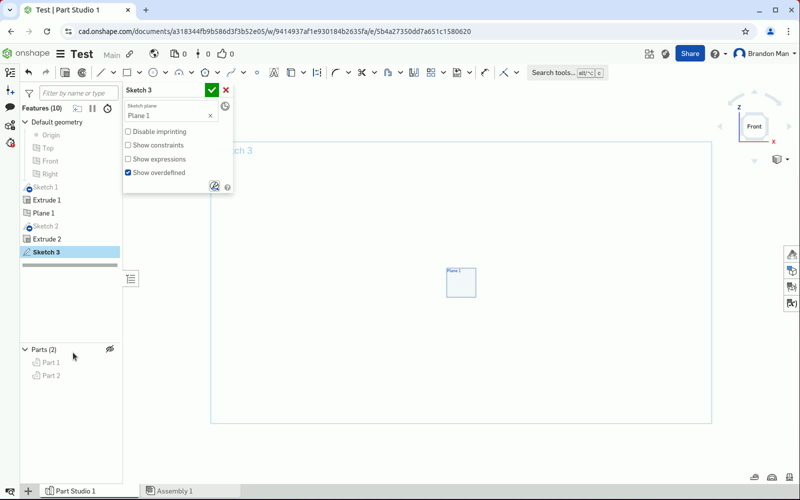
key(a)
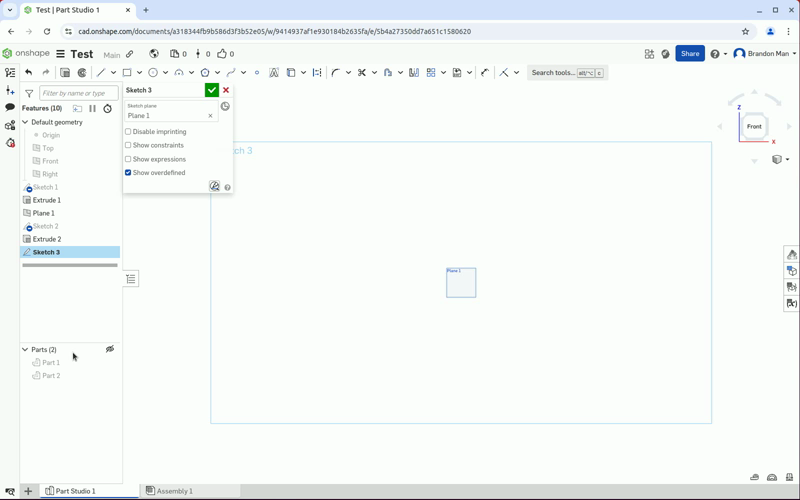
key_down(shift)
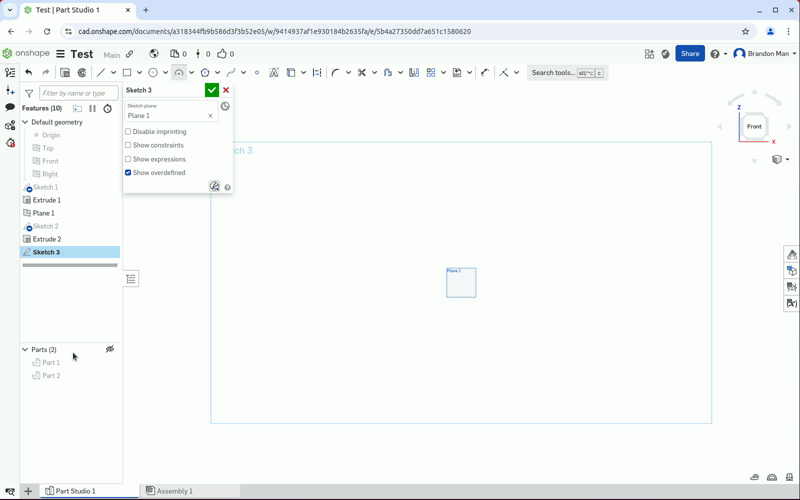
mouse_move(438, 253)
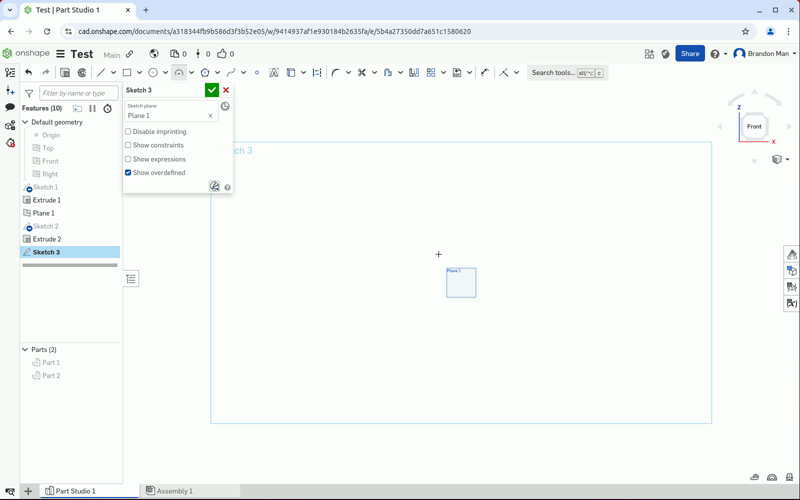
click(438, 253)
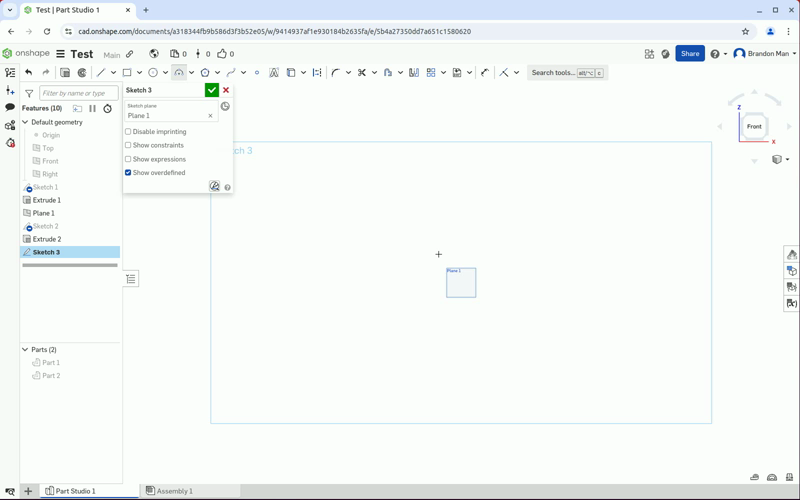
key_up(shift)
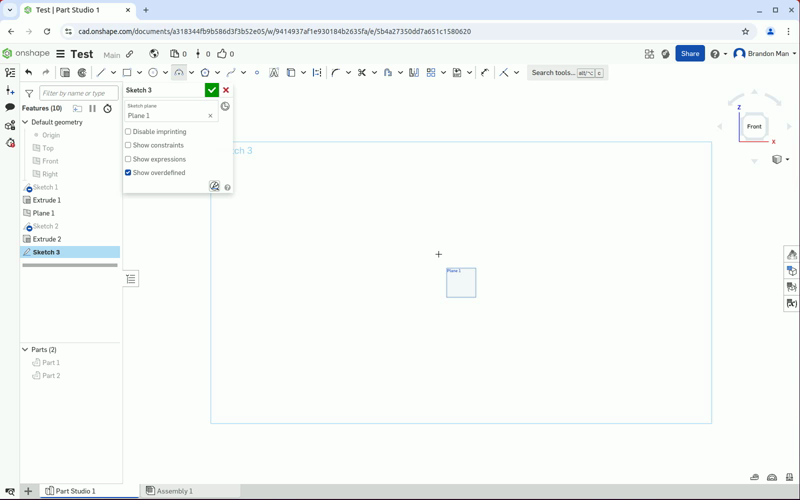
key_down(shift)
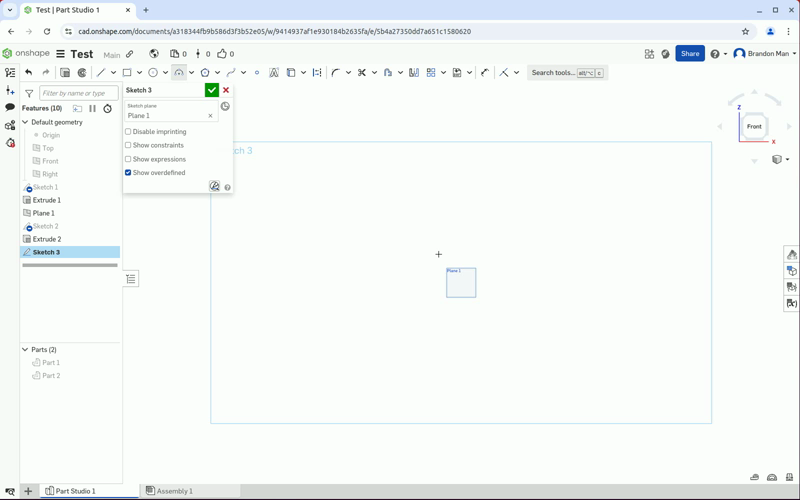
mouse_move(482, 253)
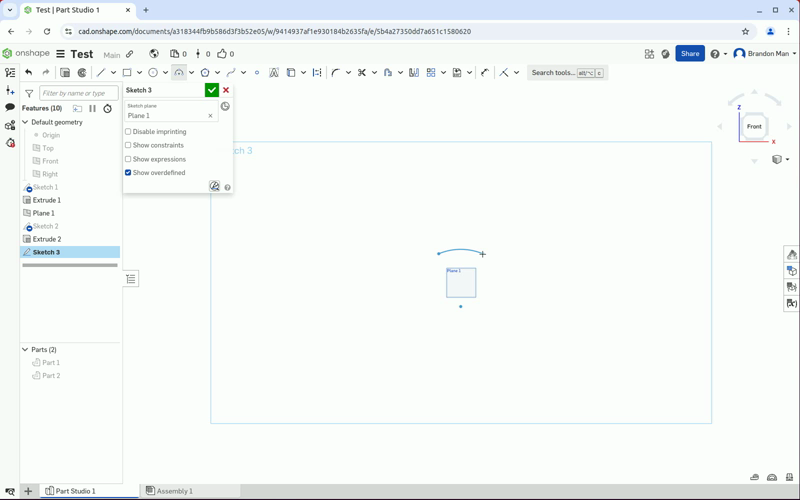
click(482, 253)
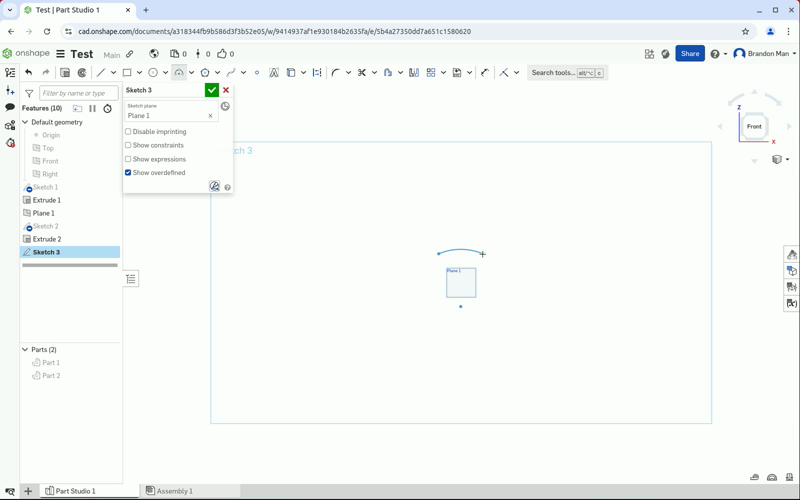
mouse_move(460, 298)
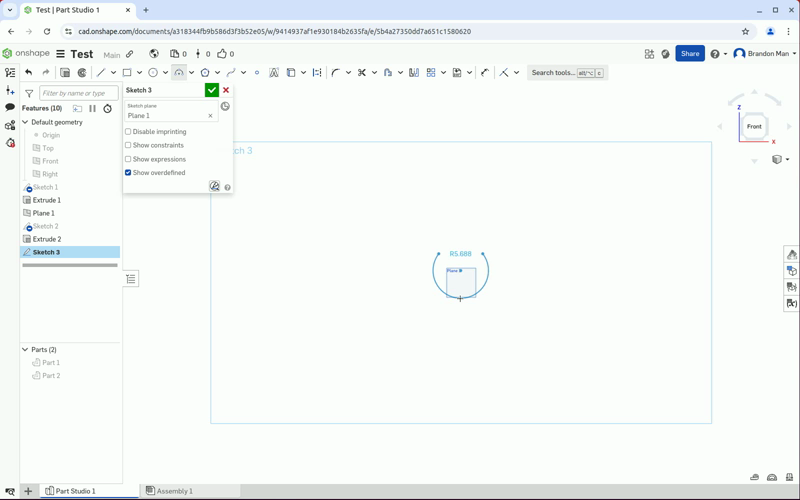
click(460, 298)
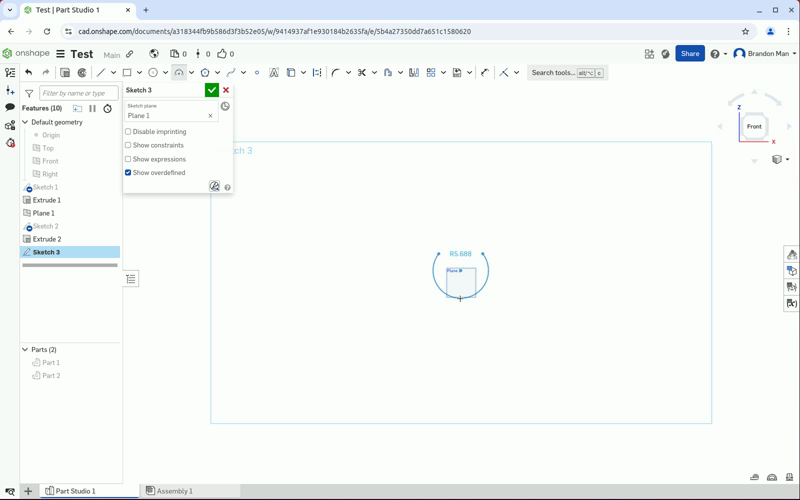
key_up(shift)
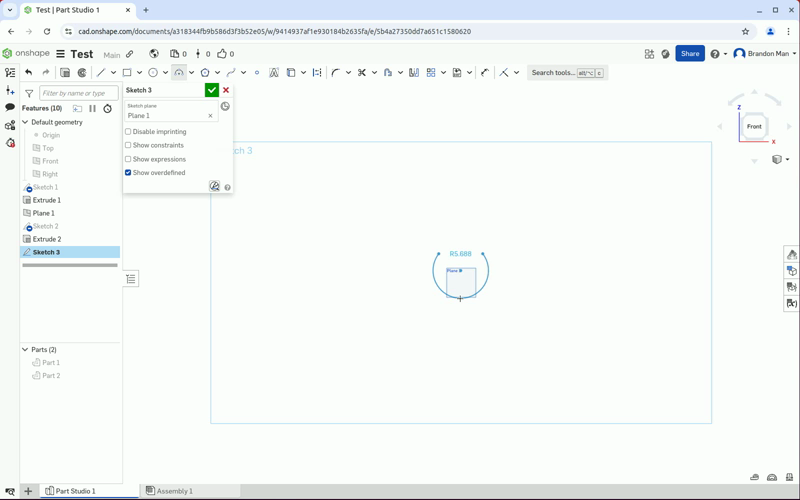
mouse_move(482, 253)
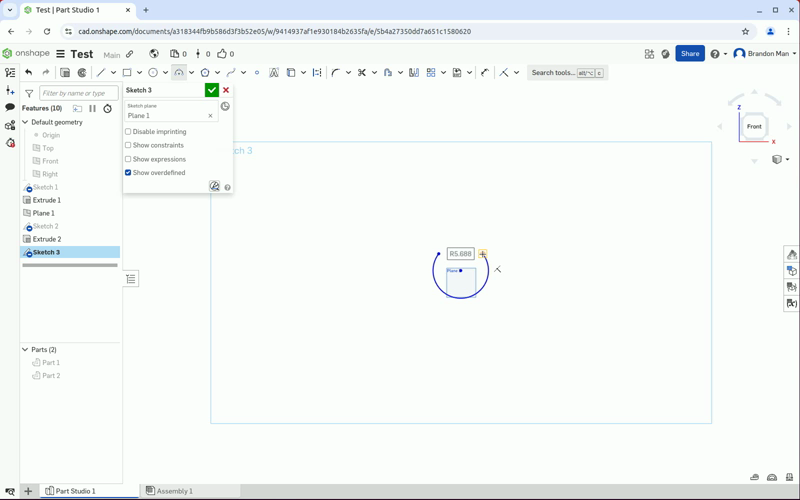
click(482, 253)
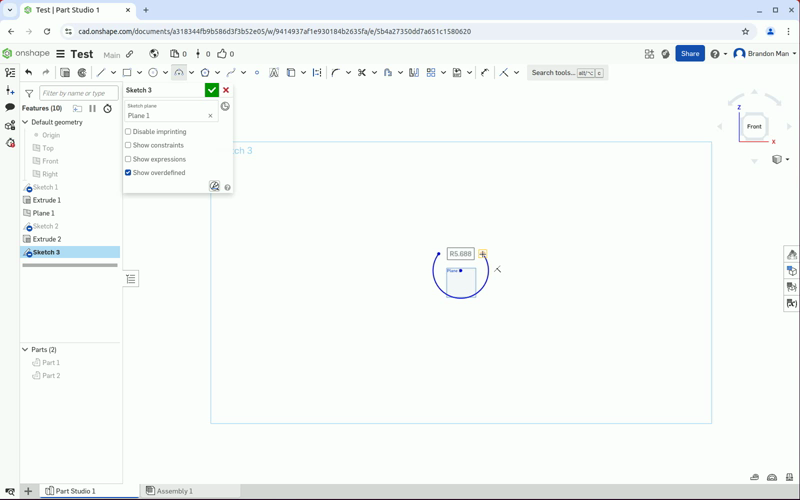
mouse_move(438, 253)
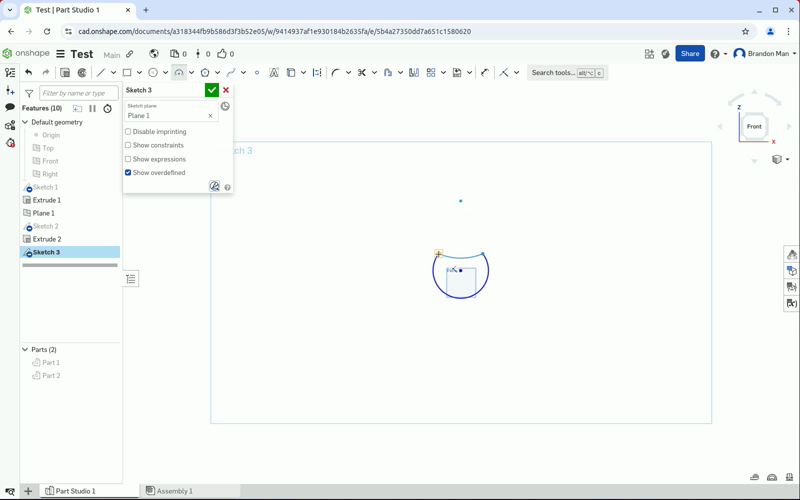
click(438, 253)
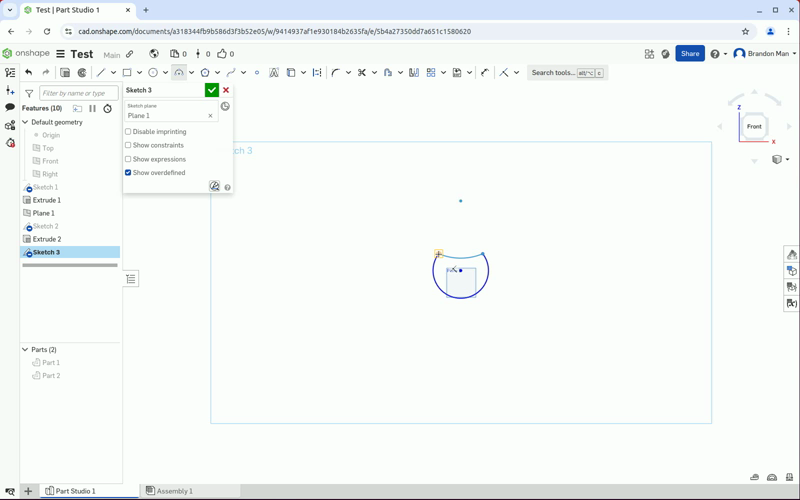
key_down(shift)
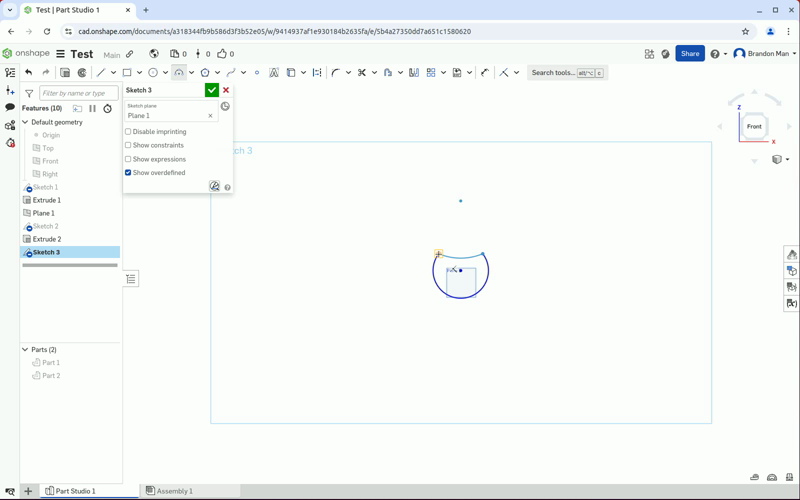
mouse_move(460, 246)
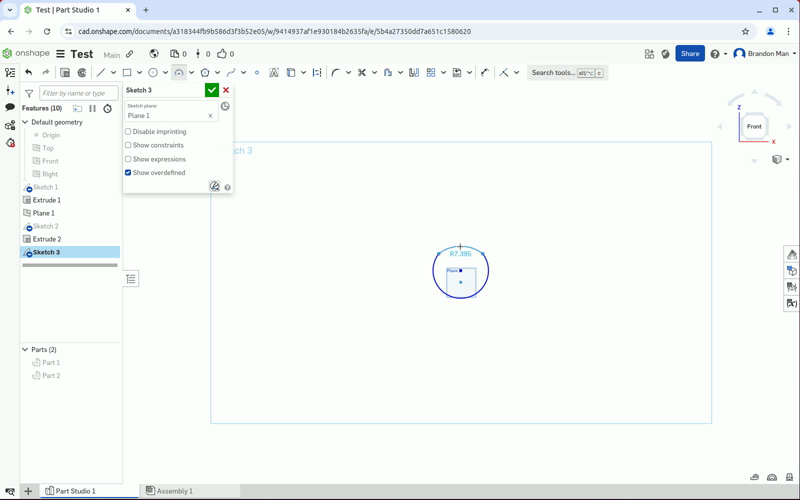
click(460, 246)
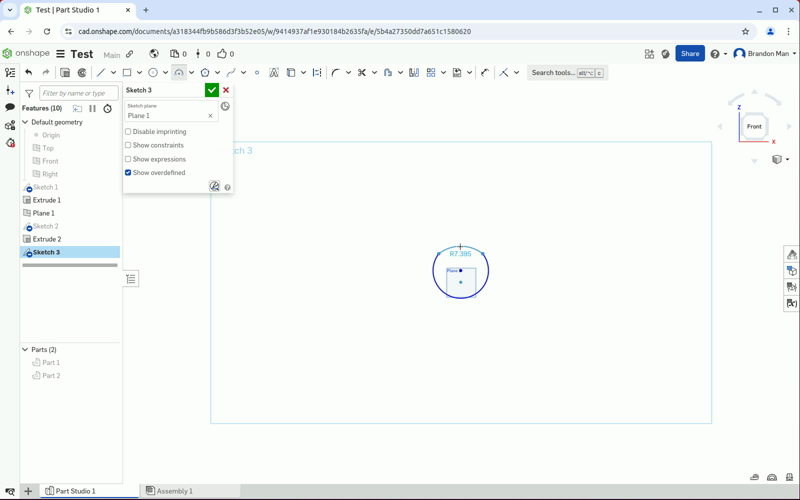
key_up(shift)
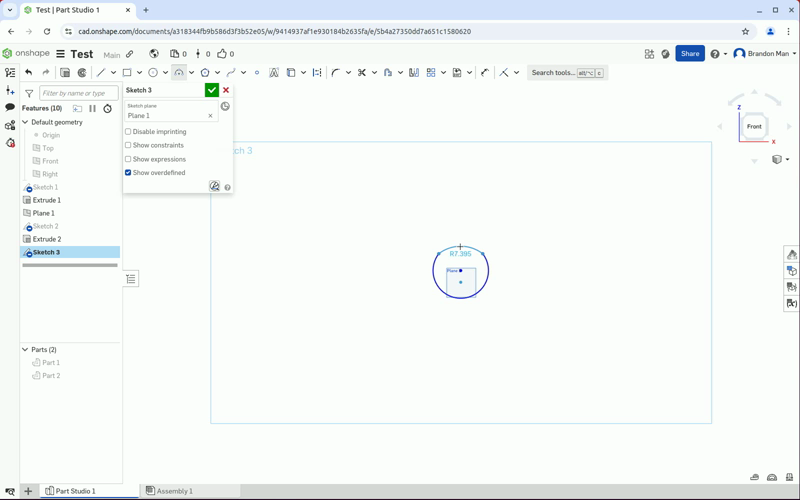
key(esc)
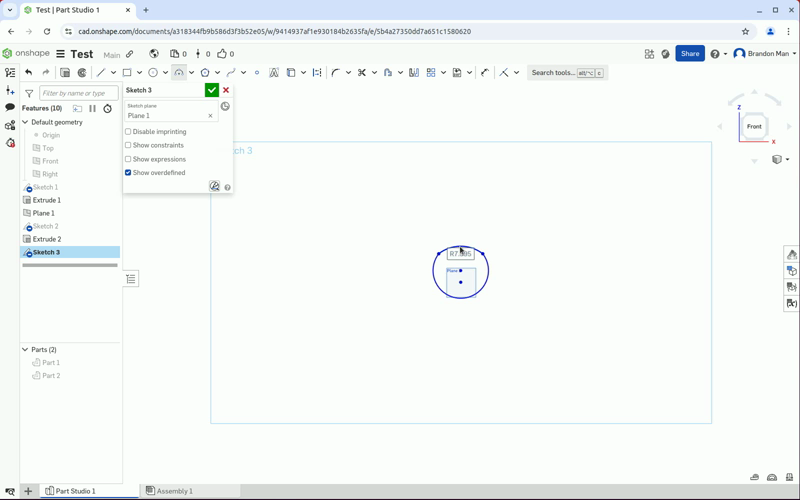
mouse_move(440, 267)
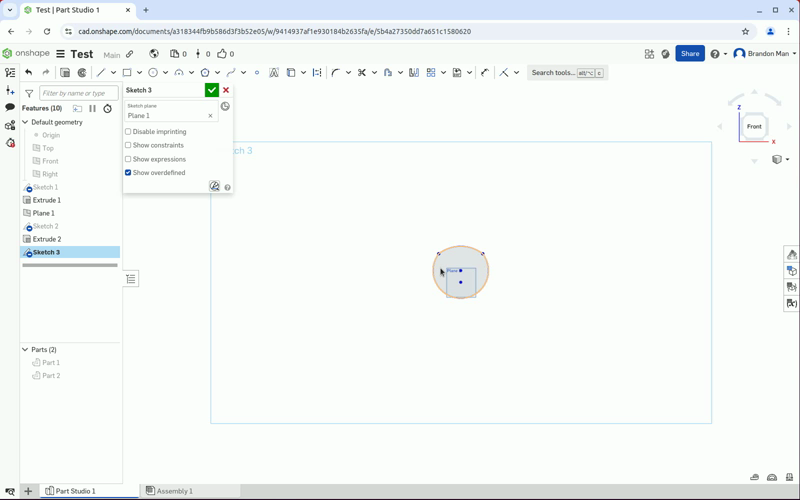
click(440, 267)
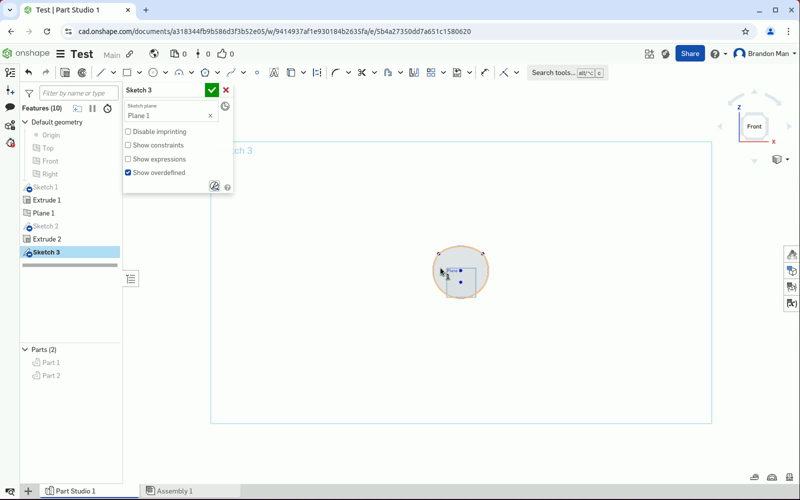
mouse_move(73, 352)
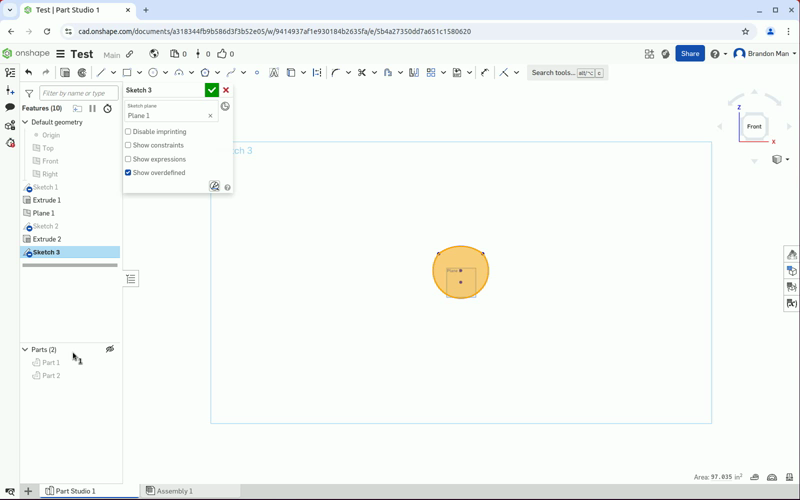
key(shift+y)
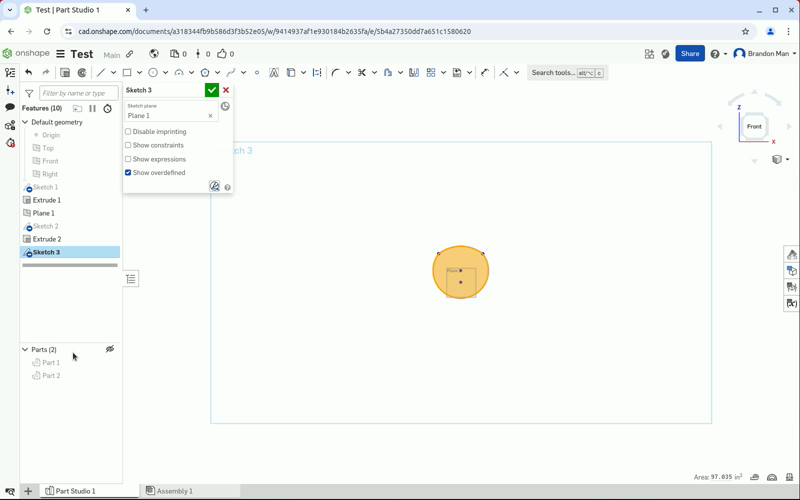
key(shift+e)
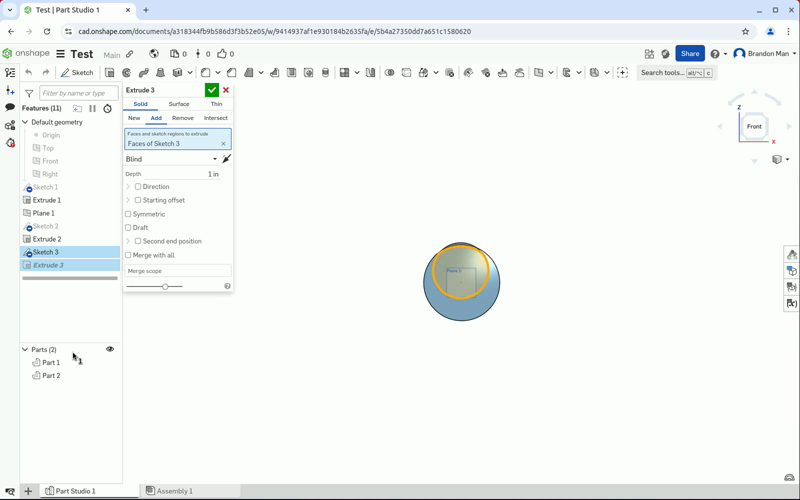
mouse_move(143, 106)
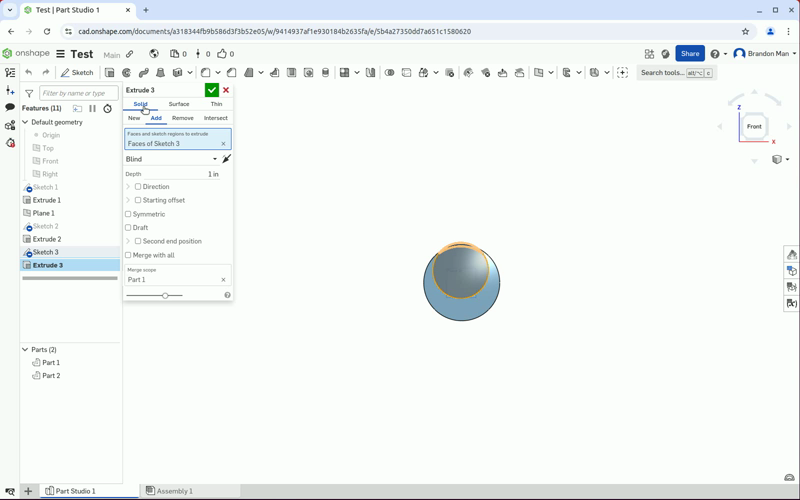
click(143, 106)
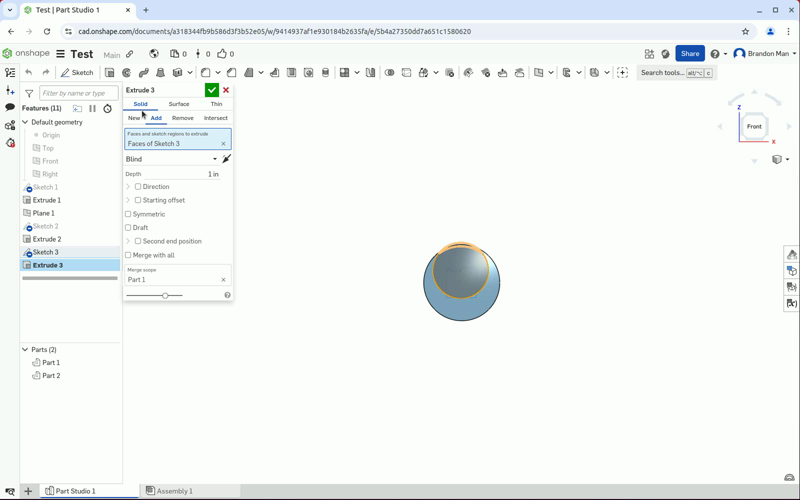
mouse_move(137, 120)
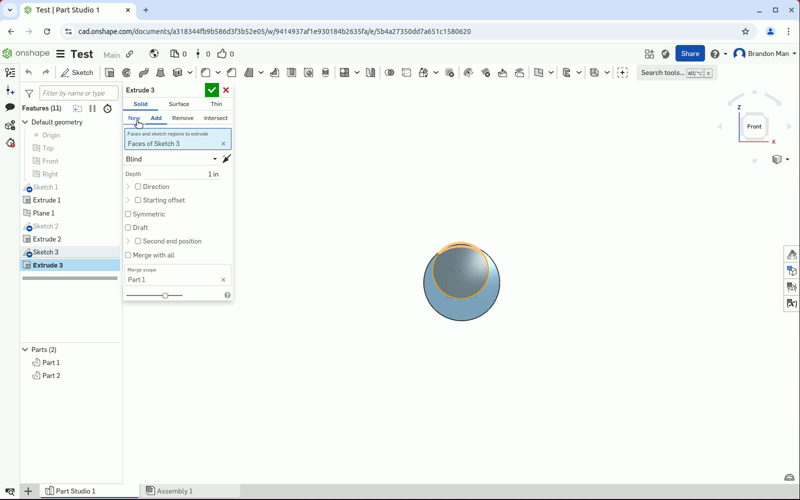
click(137, 120)
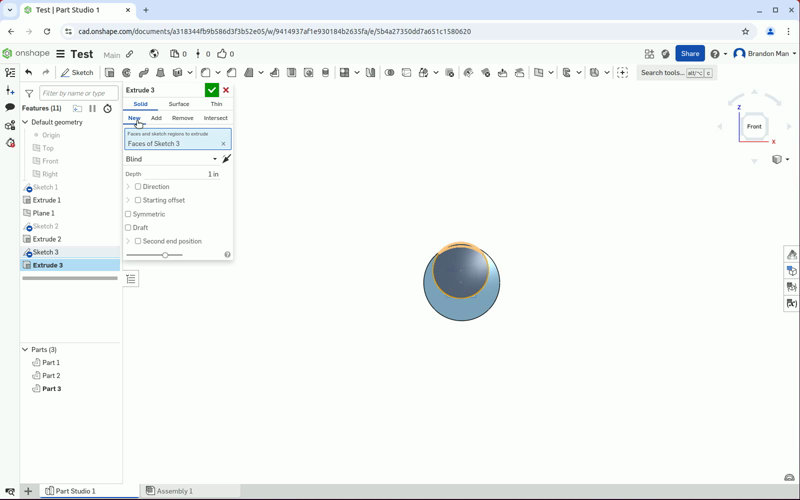
key(tab, 4)
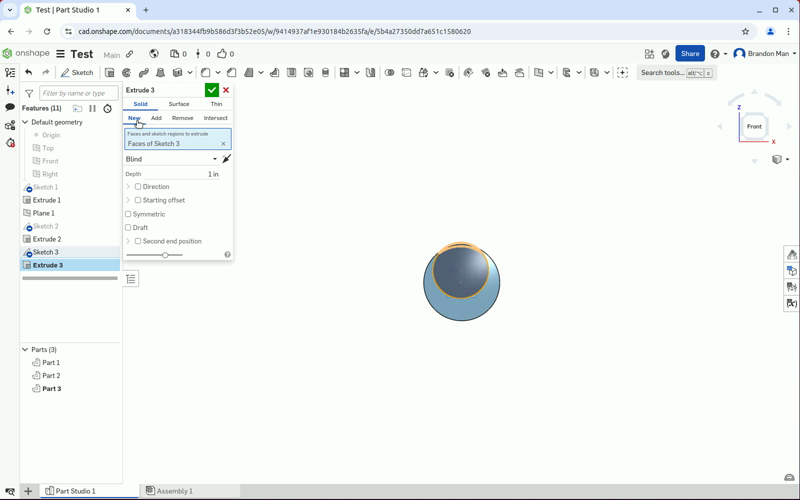
text(-30.33)
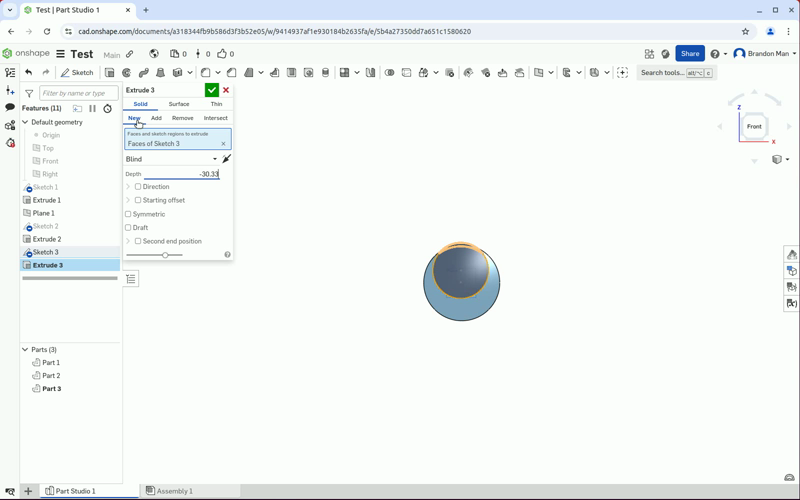
key(enter)
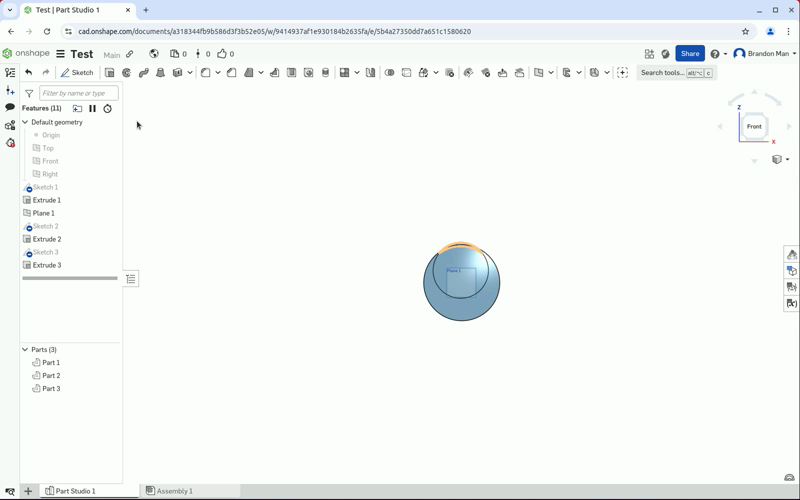
key(shift+h)
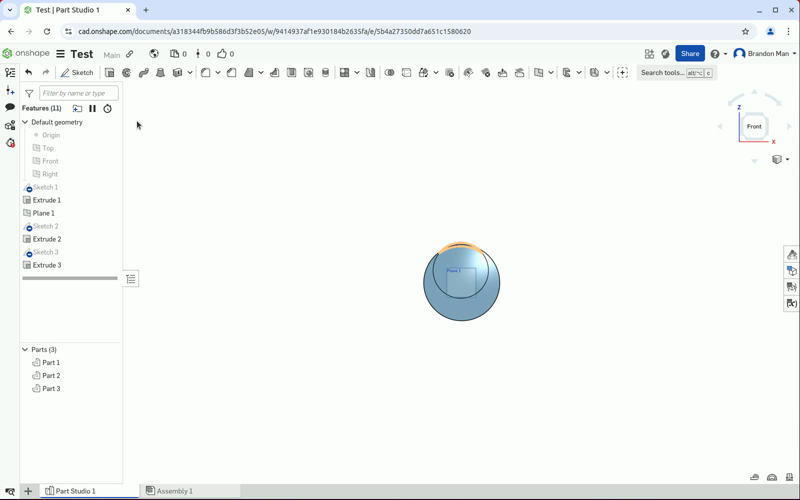
key(shift+h)
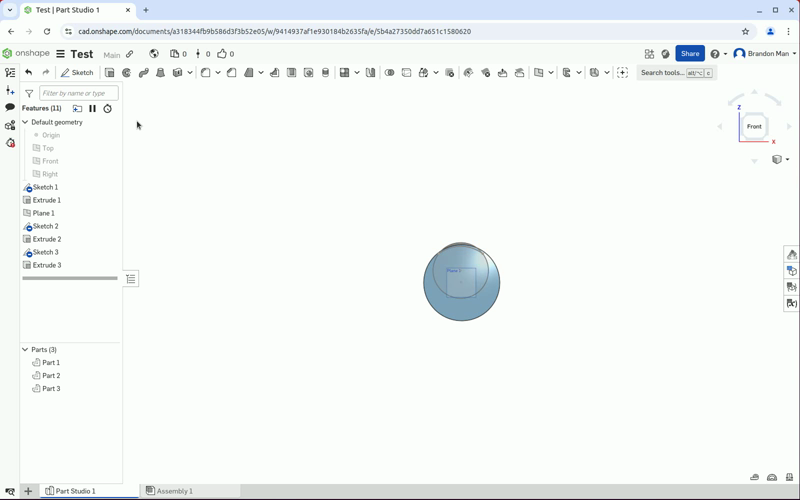
key(shift+7)
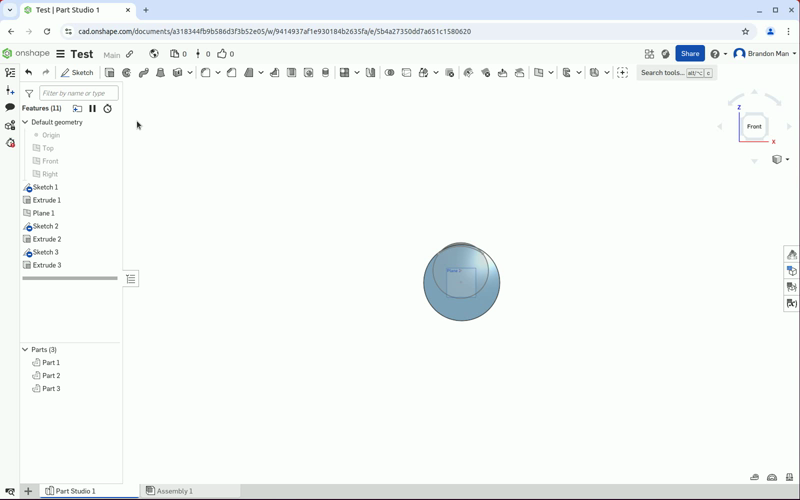
key(left, 2)
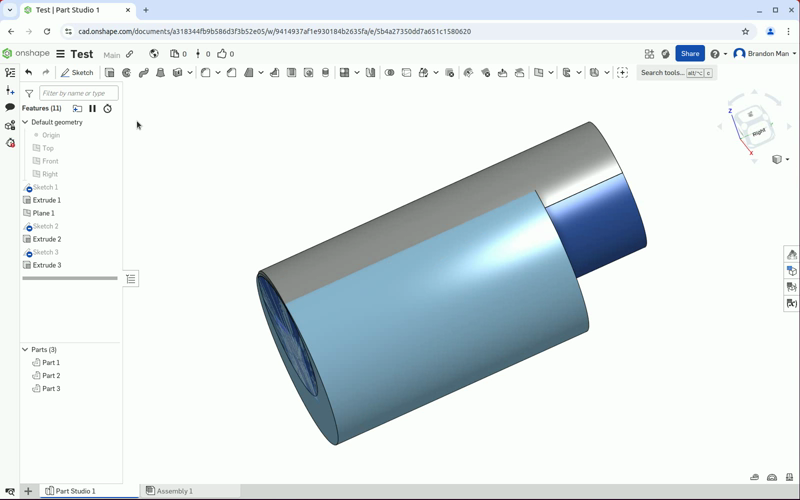
key(down, 2)
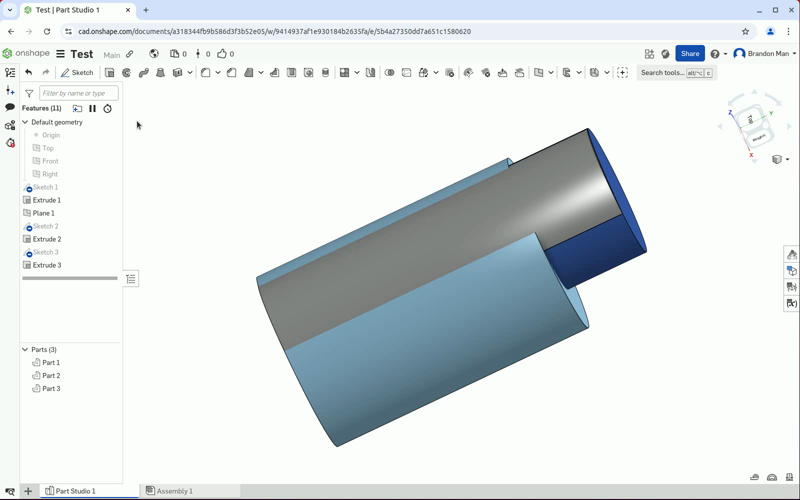
key(up, 2)
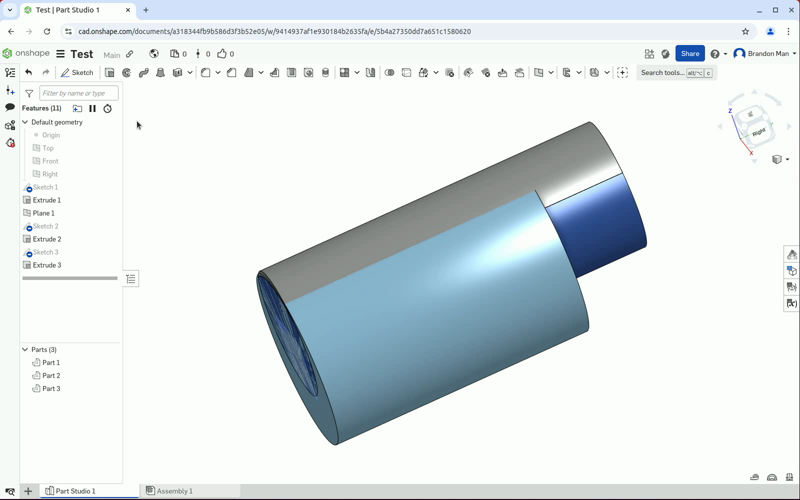
key(right, 2)
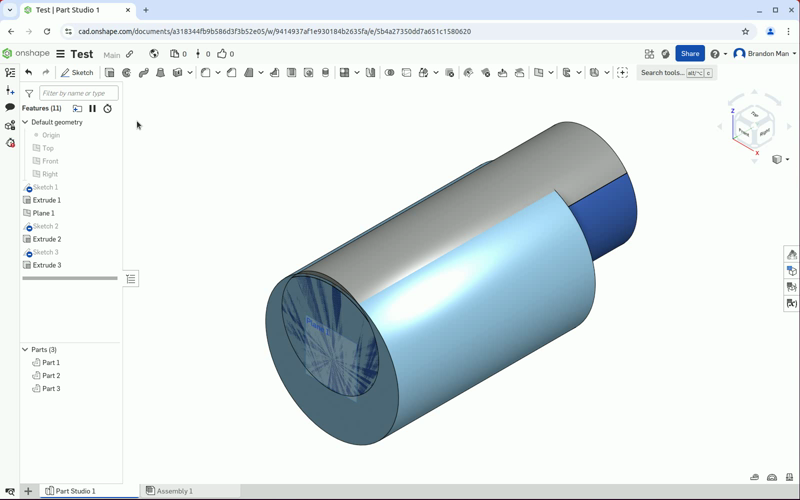
mouse_move(73, 189)
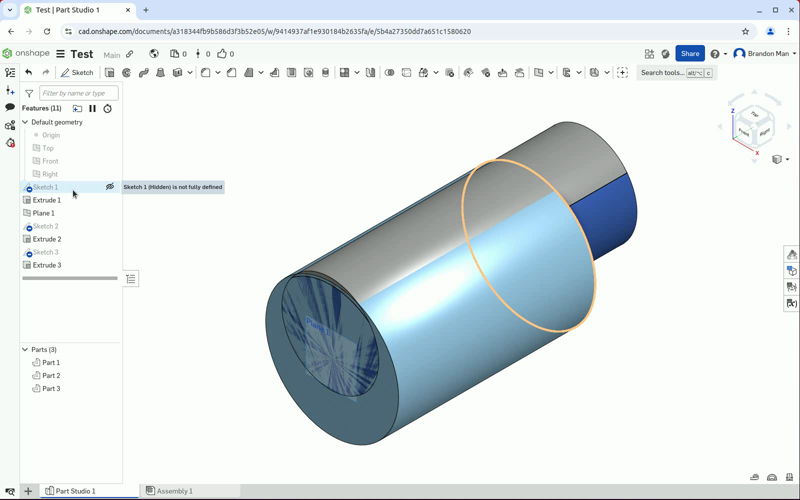
click(73, 189)